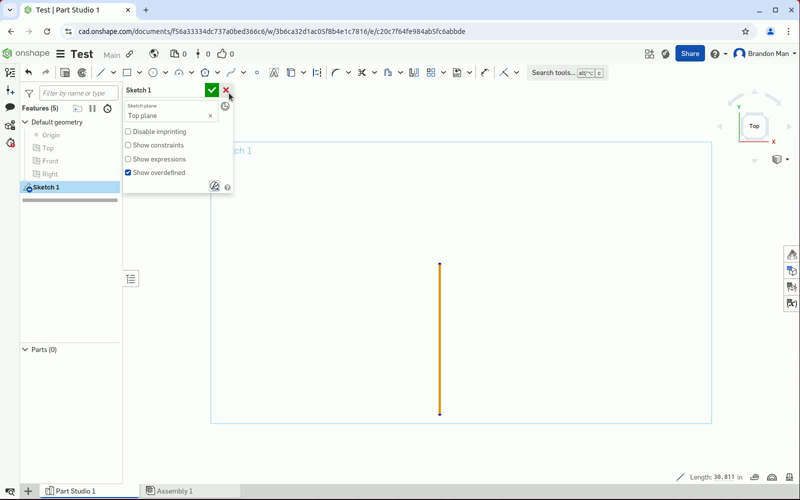
key(shift+h)
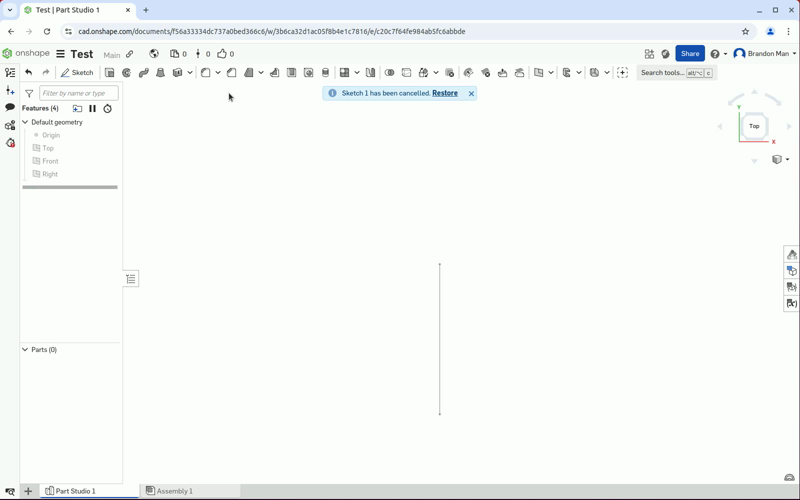
mouse_move(73, 352)
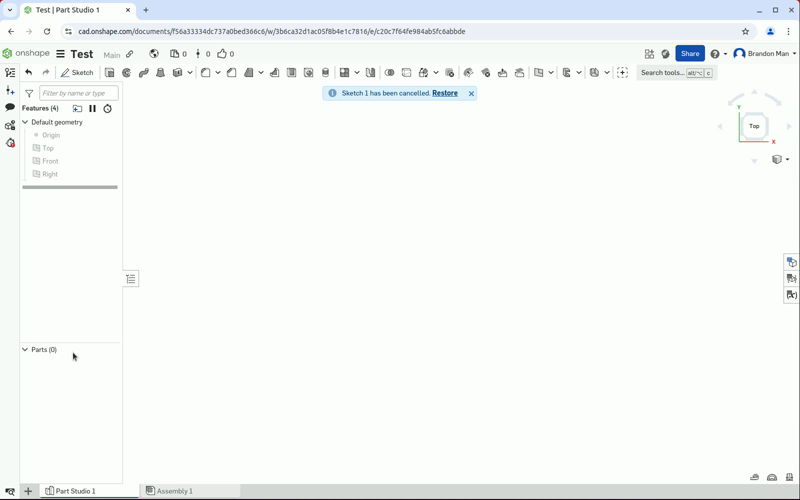
key(y)
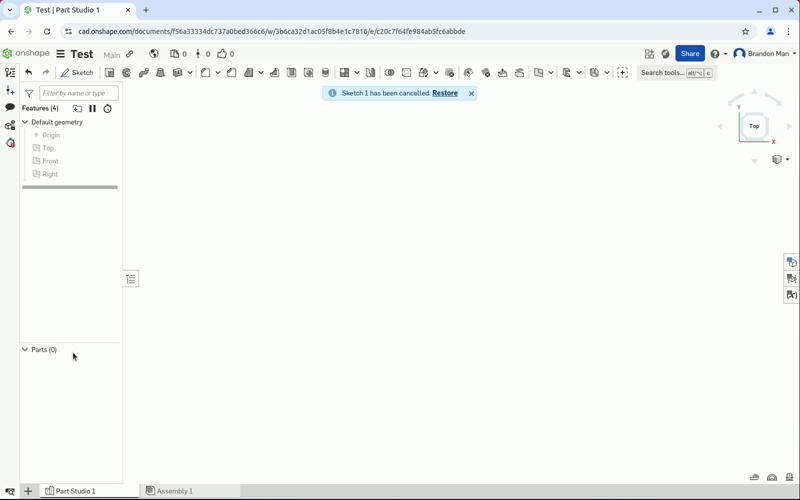
key(shift+p)
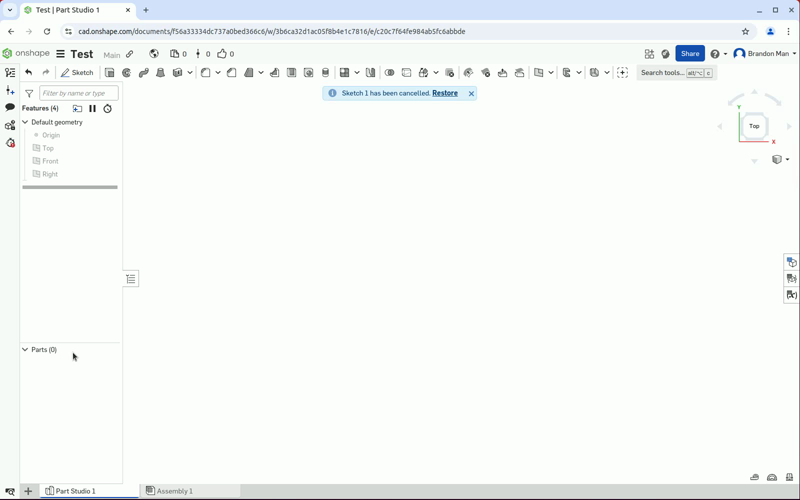
key(space)
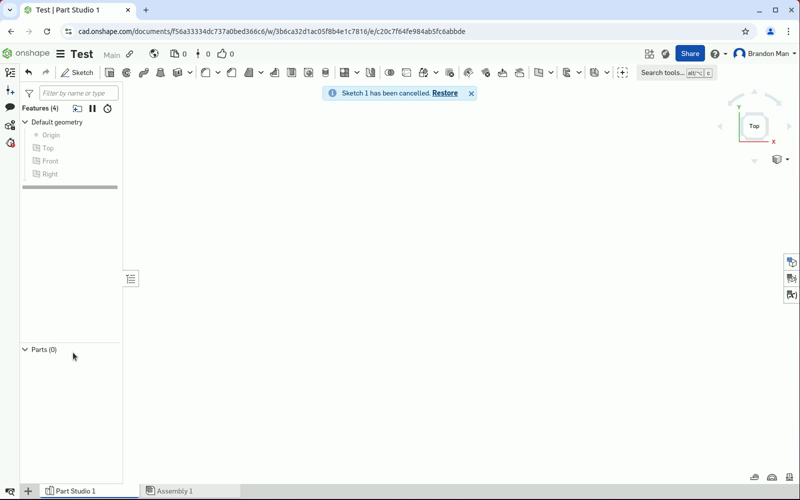
key_down(shift)
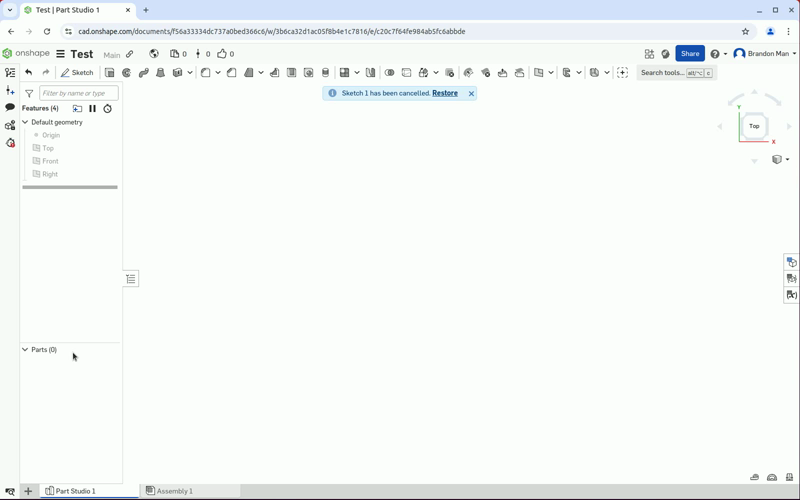
key(up)
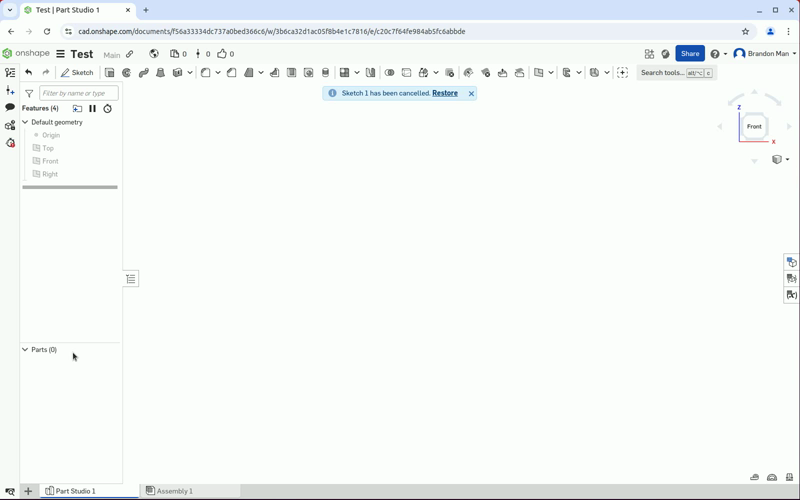
key_up(shift)
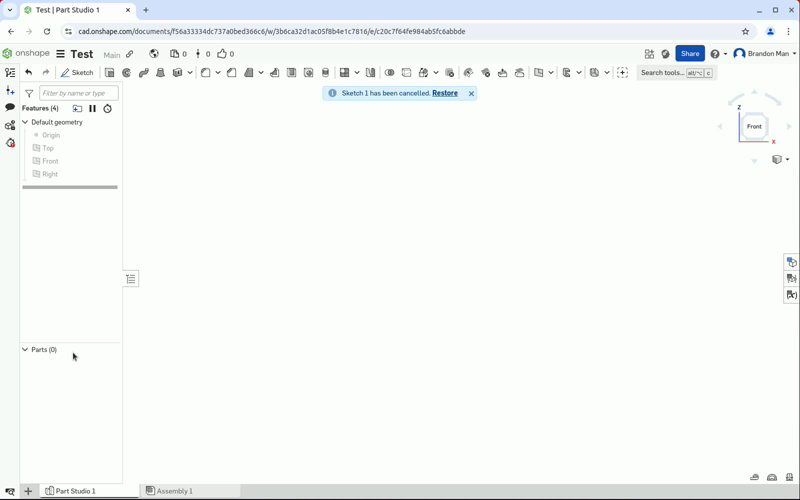
mouse_move(73, 352)
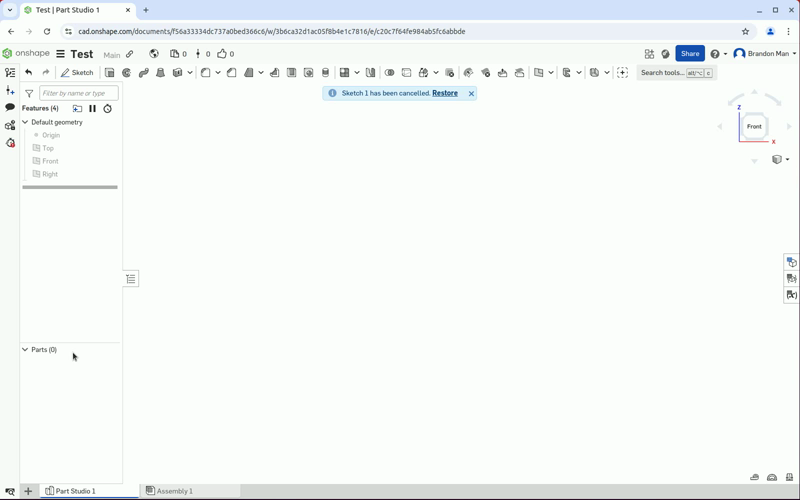
key(shift+y)
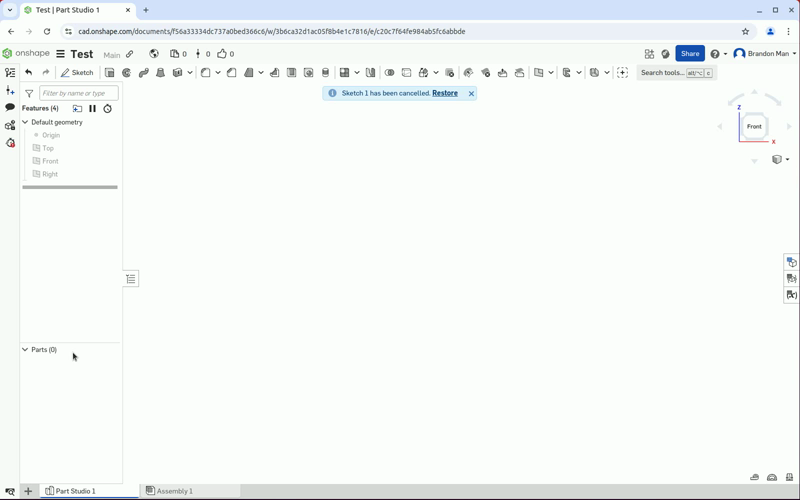
key(shift+s)
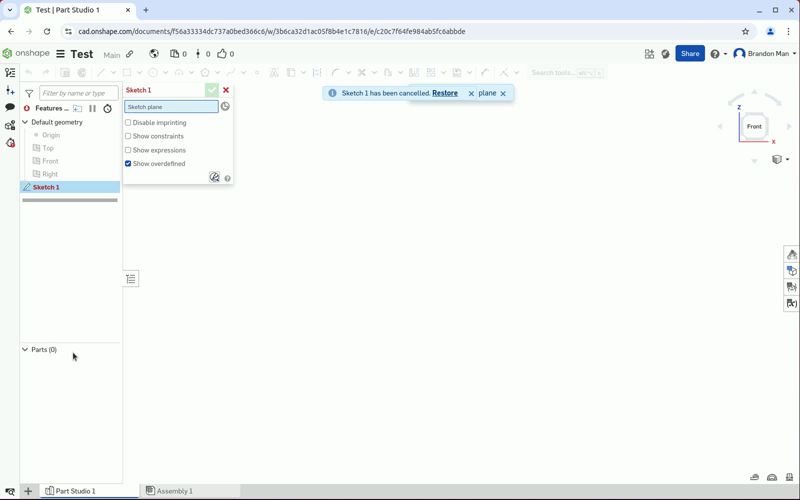
mouse_move(73, 163)
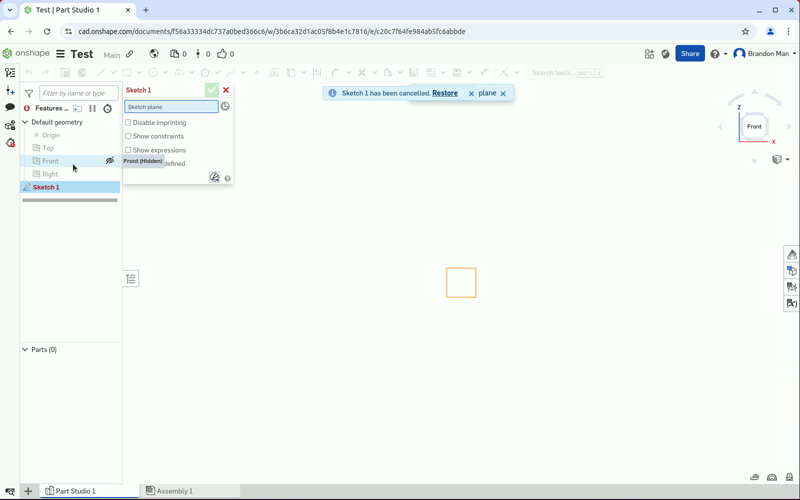
click(73, 163)
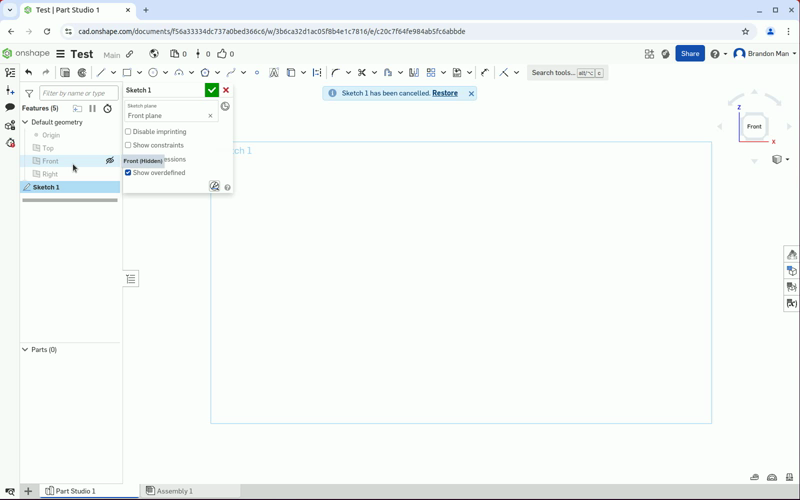
mouse_move(73, 352)
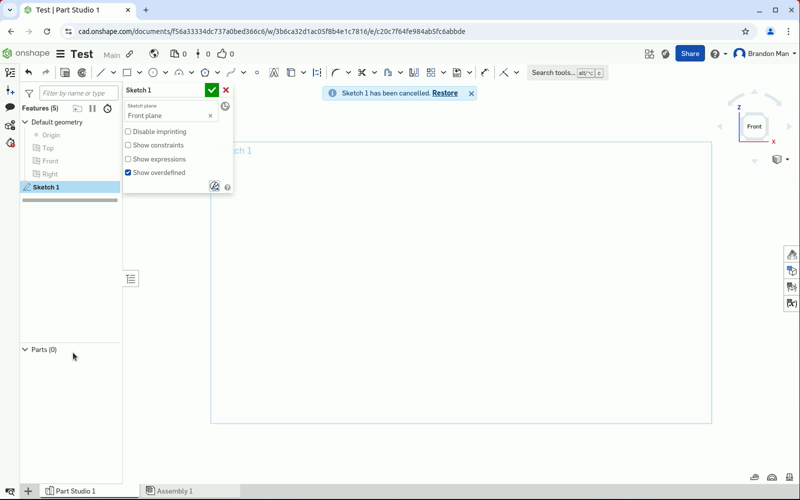
key(y)
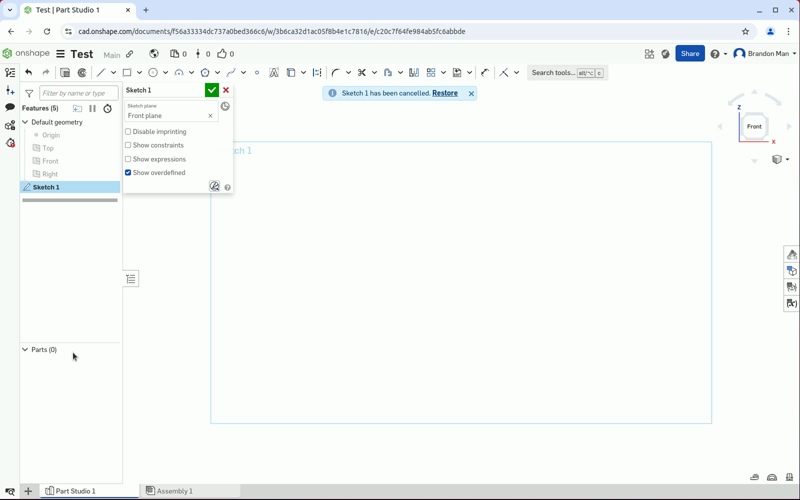
key(l)
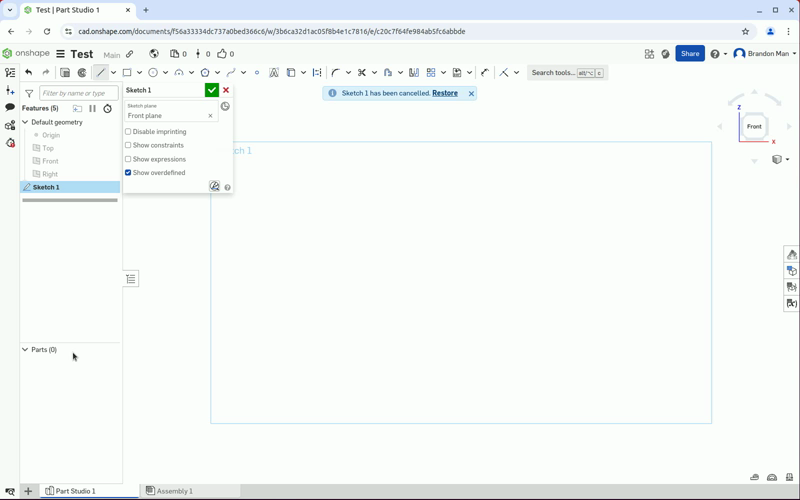
key_down(shift)
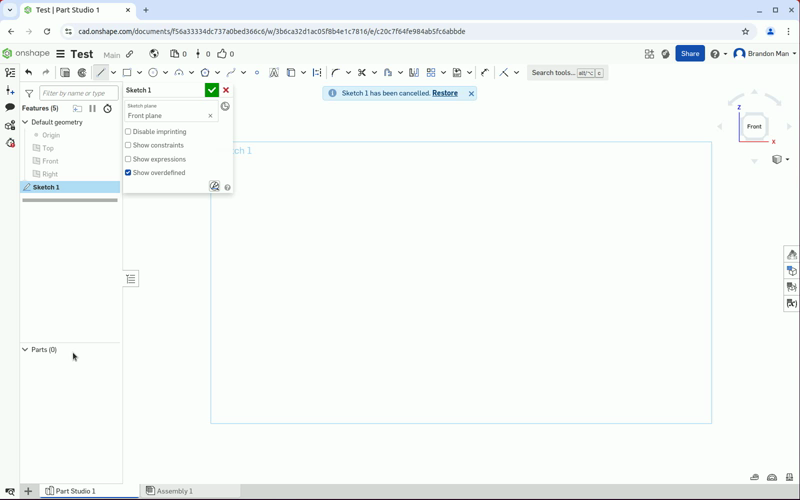
mouse_move(368, 276)
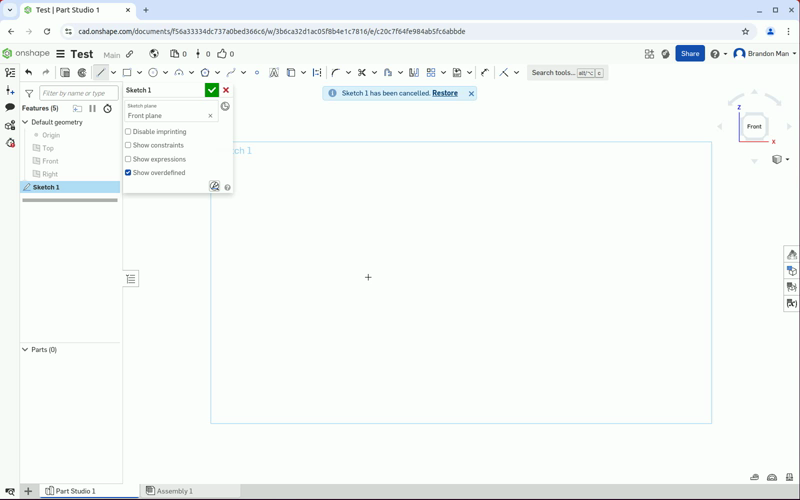
click(368, 276)
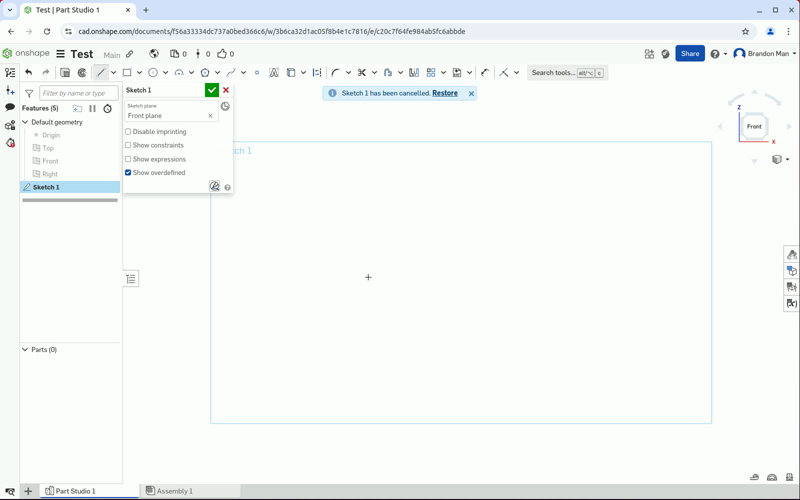
key_up(shift)
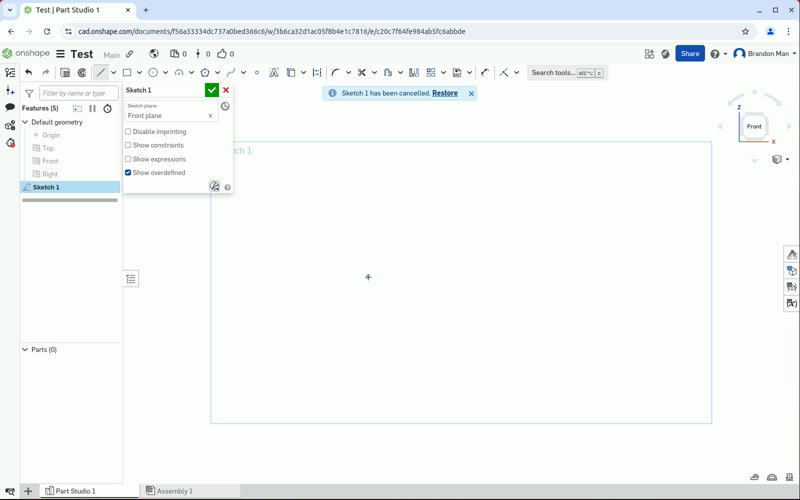
key_down(shift)
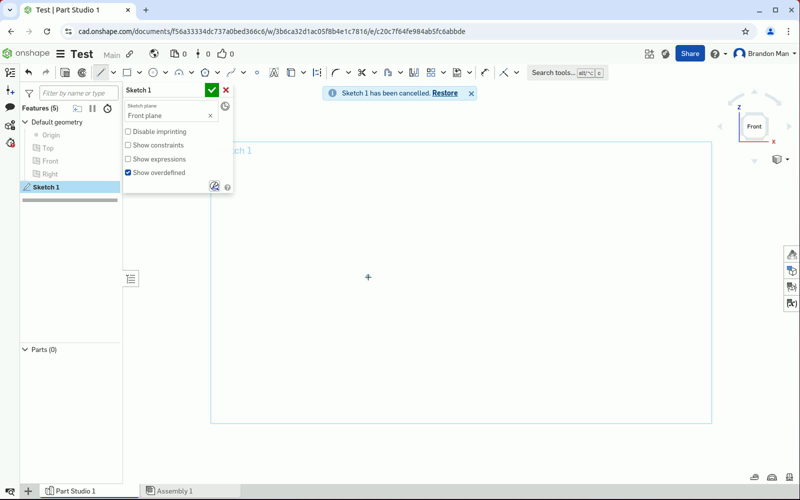
mouse_move(474, 277)
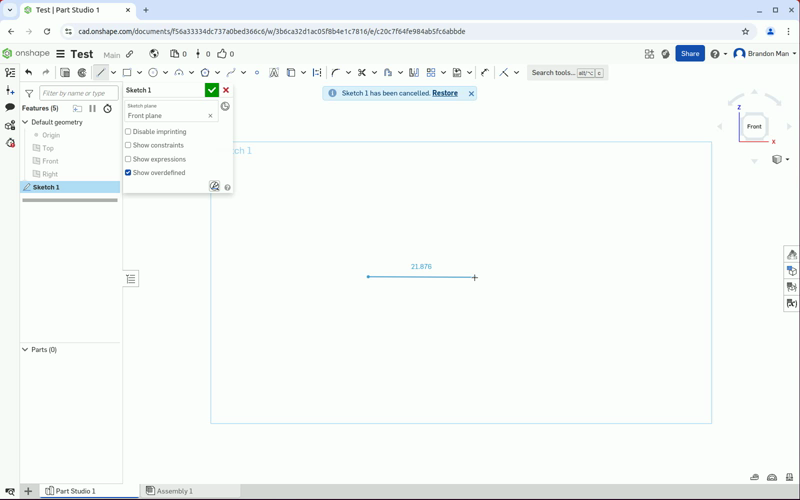
click(474, 277)
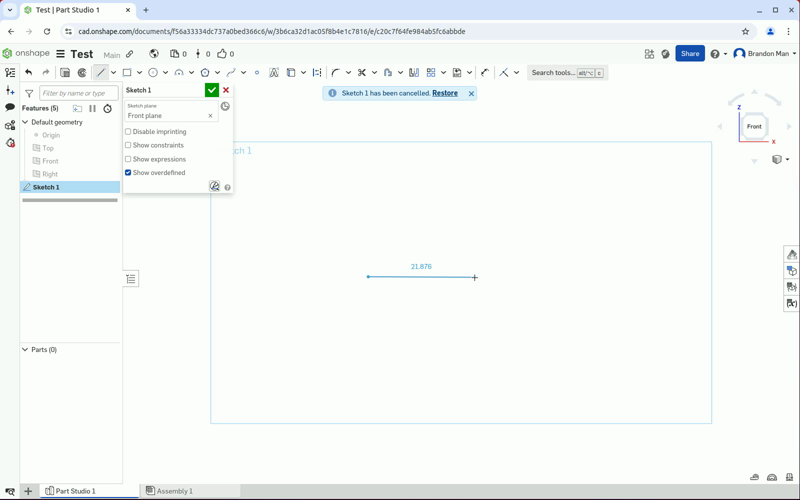
key_up(shift)
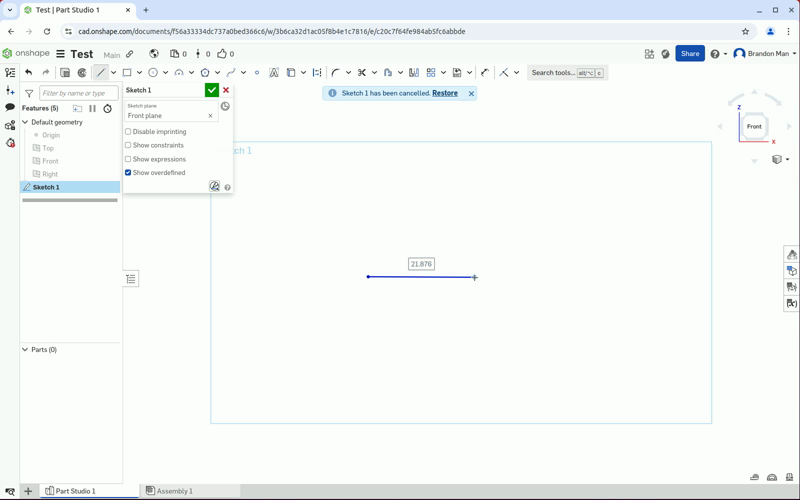
key_down(shift)
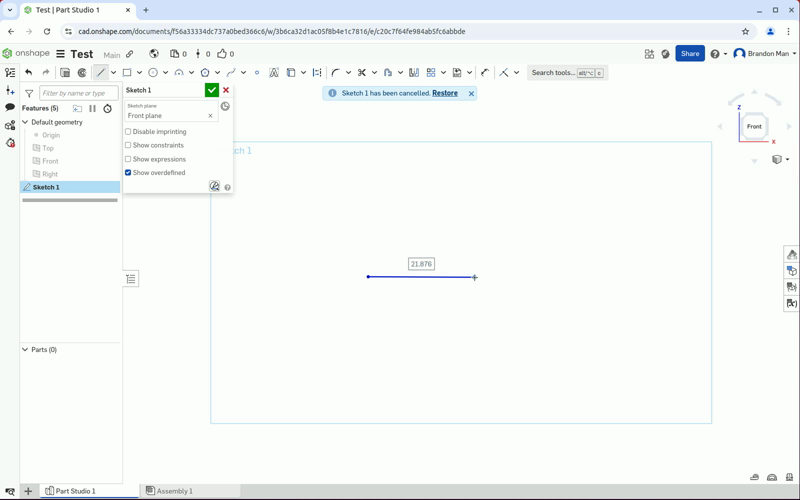
mouse_move(474, 170)
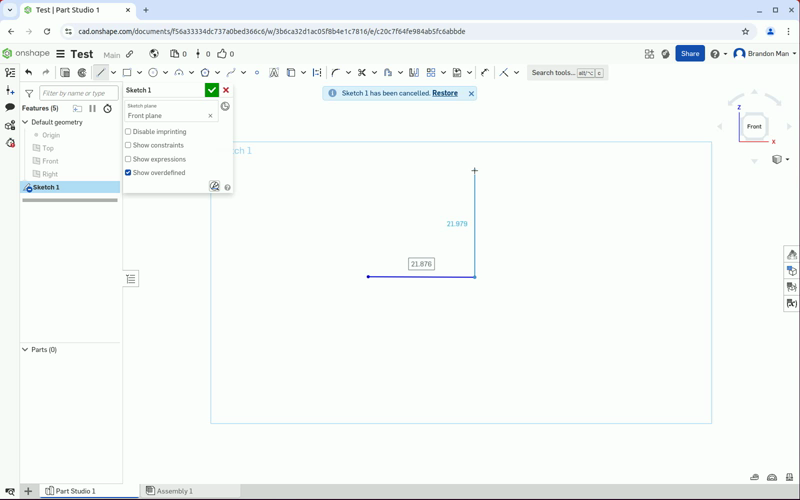
click(474, 170)
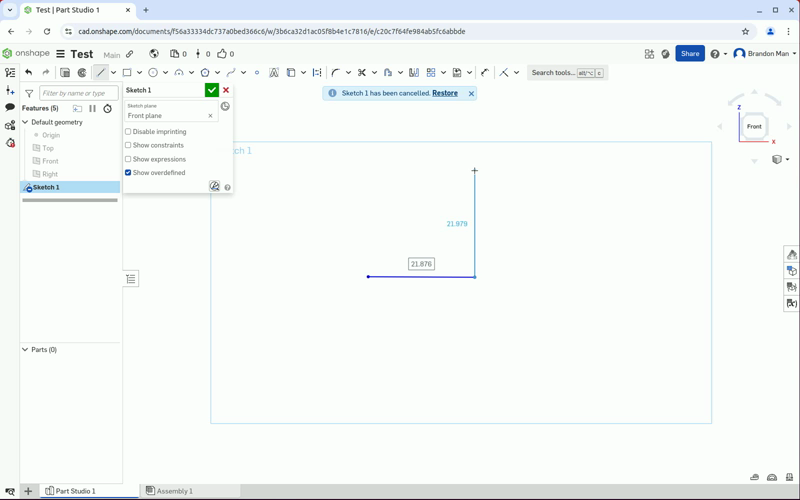
key_up(shift)
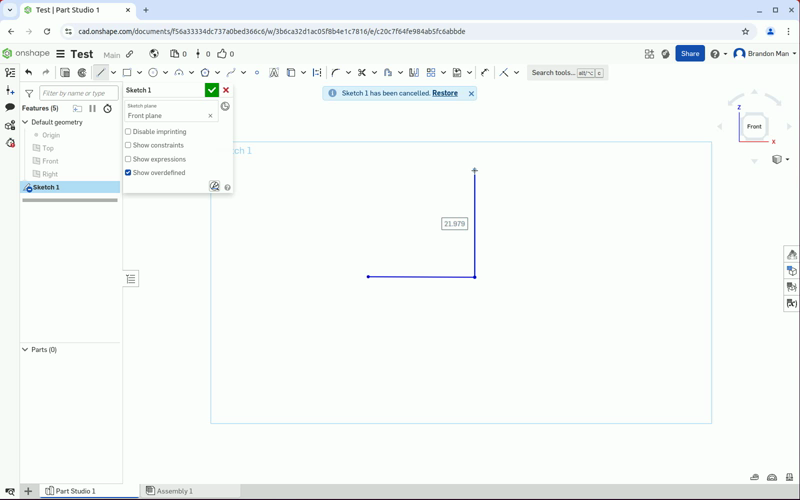
key_down(shift)
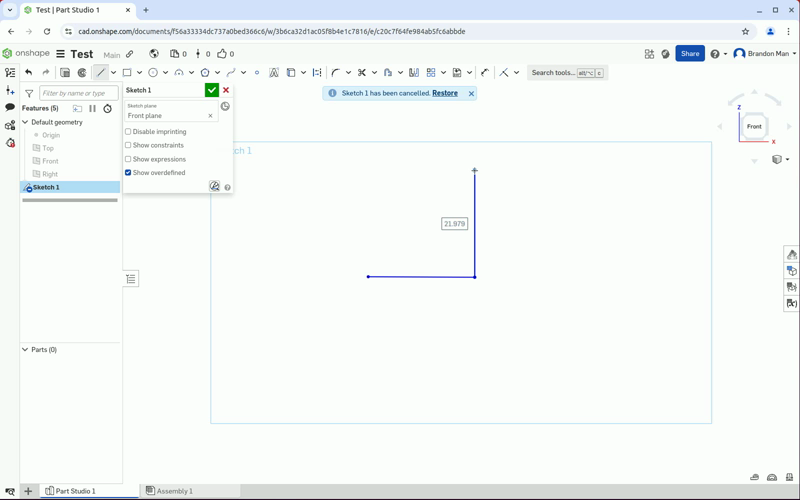
mouse_move(368, 276)
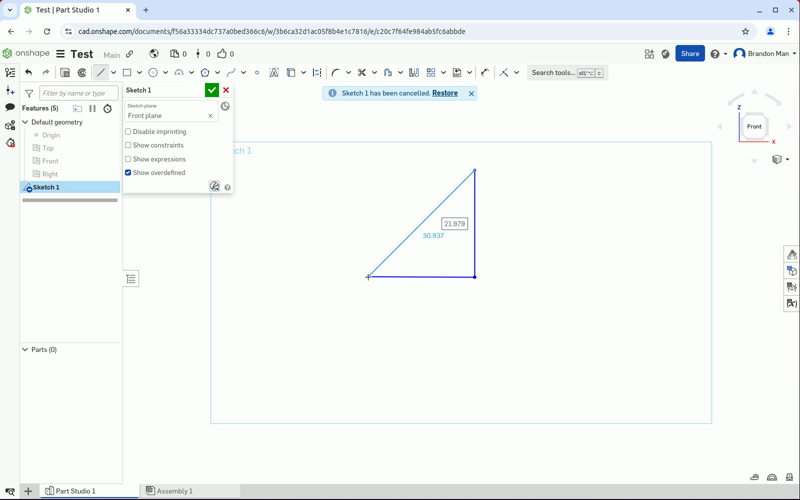
key_up(shift)
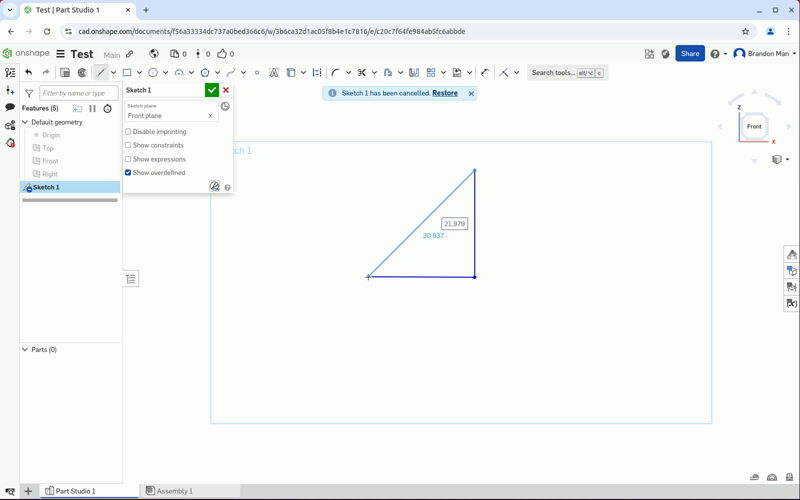
click(368, 276)
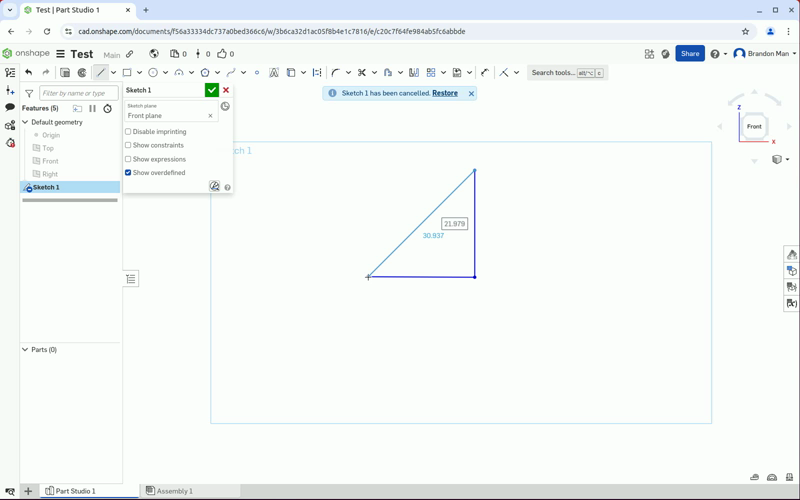
key(esc)
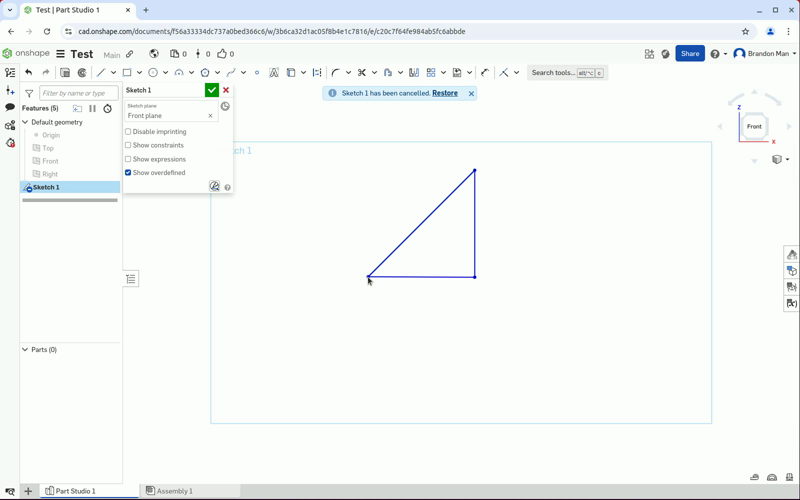
mouse_move(457, 203)
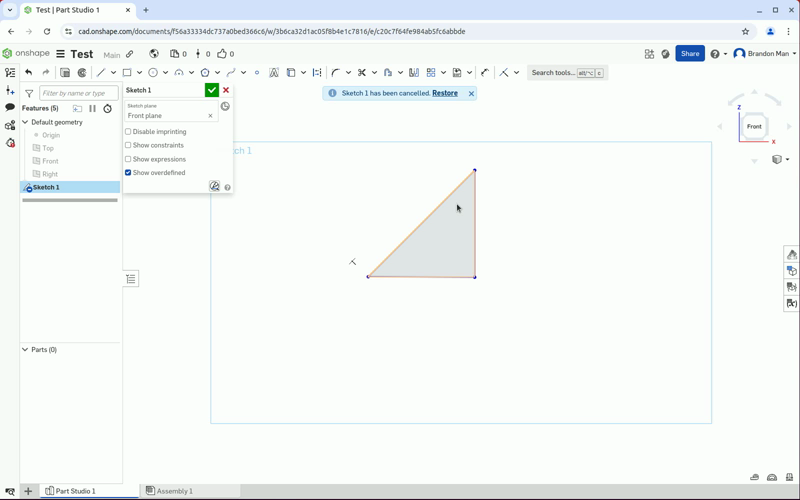
click(457, 203)
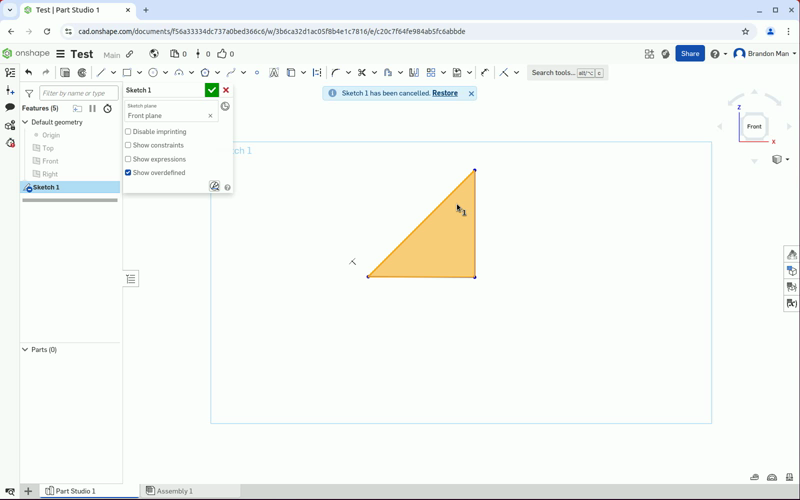
mouse_move(73, 352)
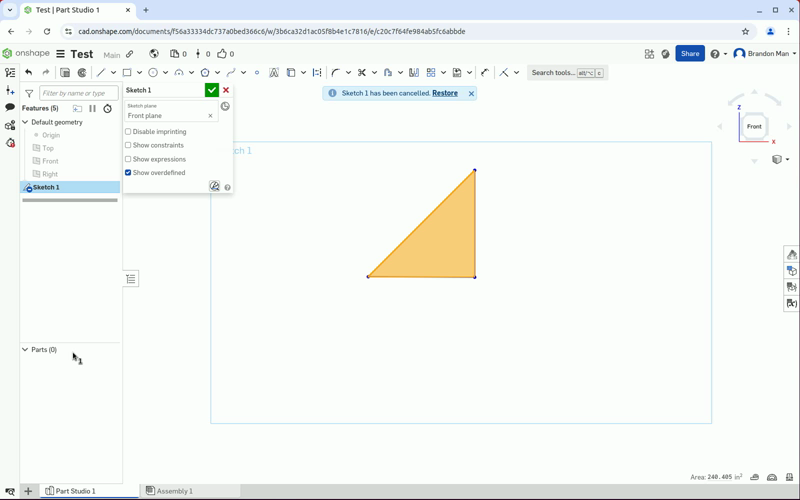
key(shift+y)
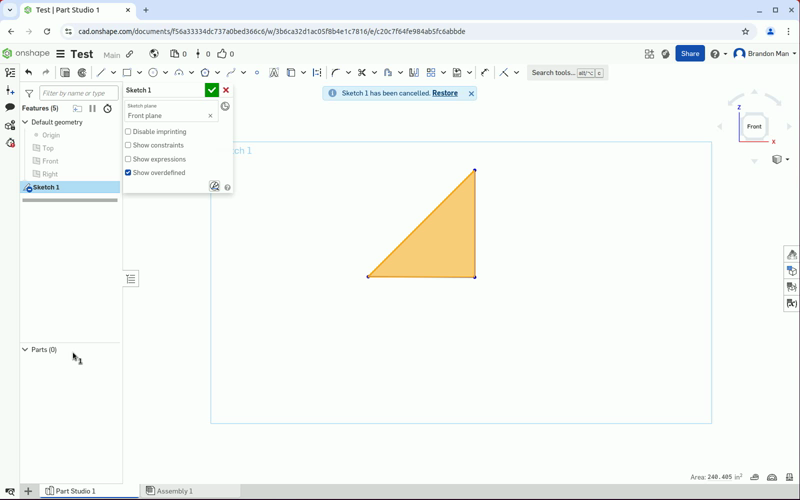
key(shift+e)
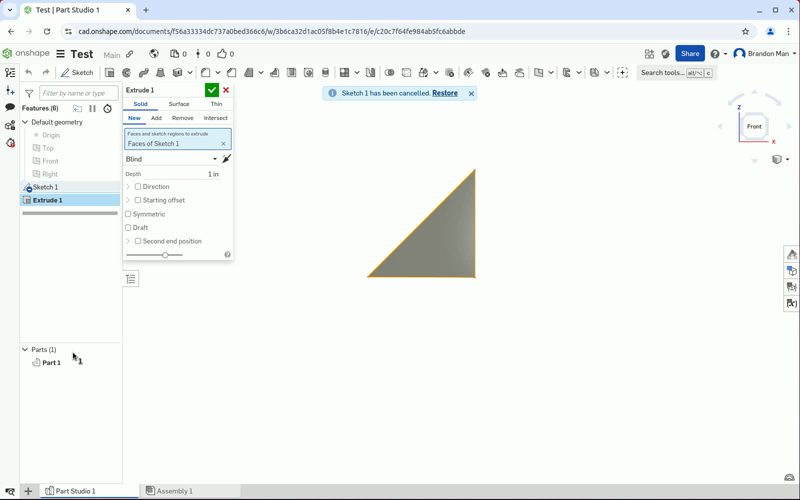
mouse_move(143, 106)
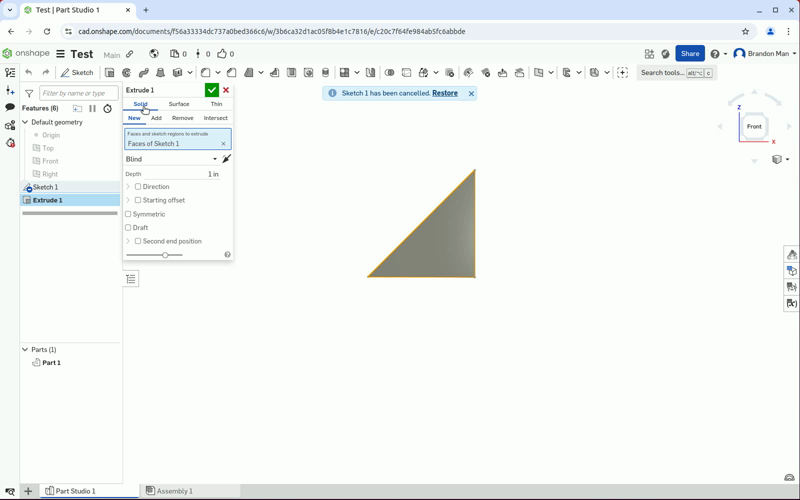
click(143, 106)
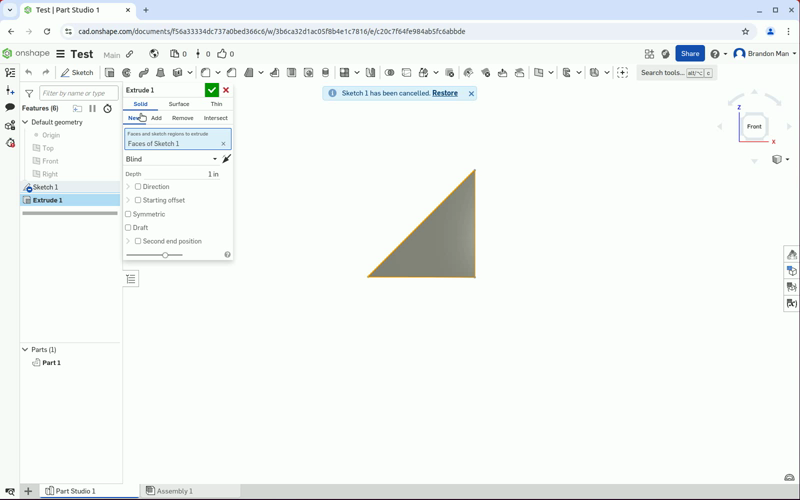
mouse_move(137, 120)
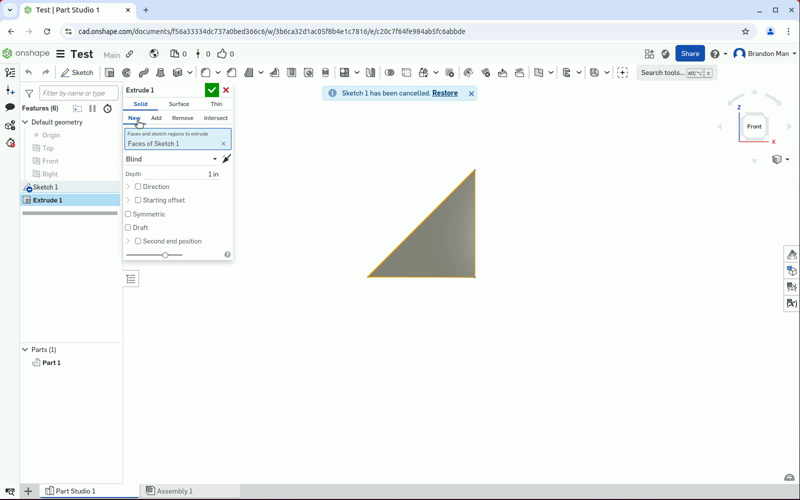
click(137, 120)
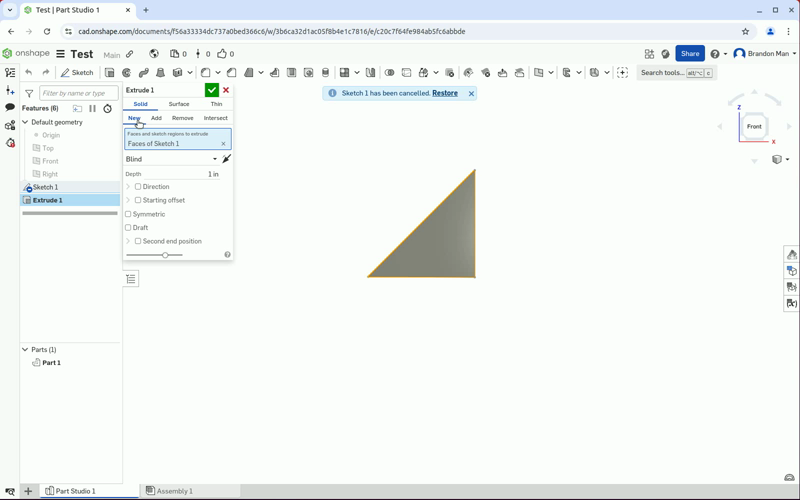
key(tab, 4)
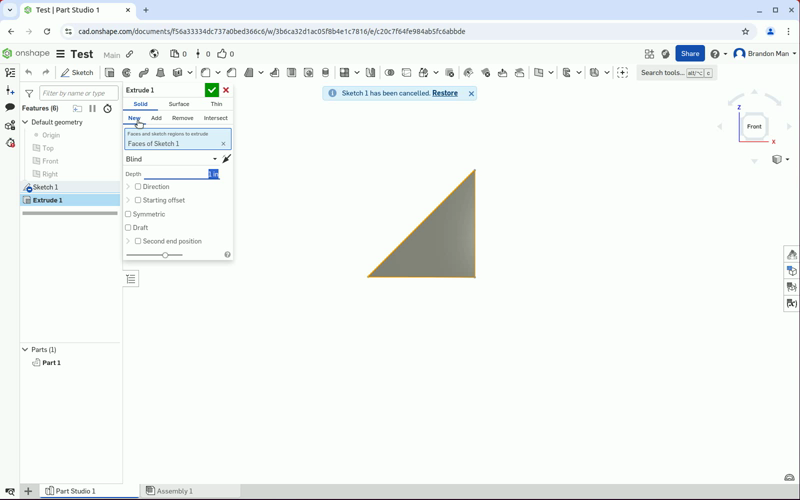
text(1.444)
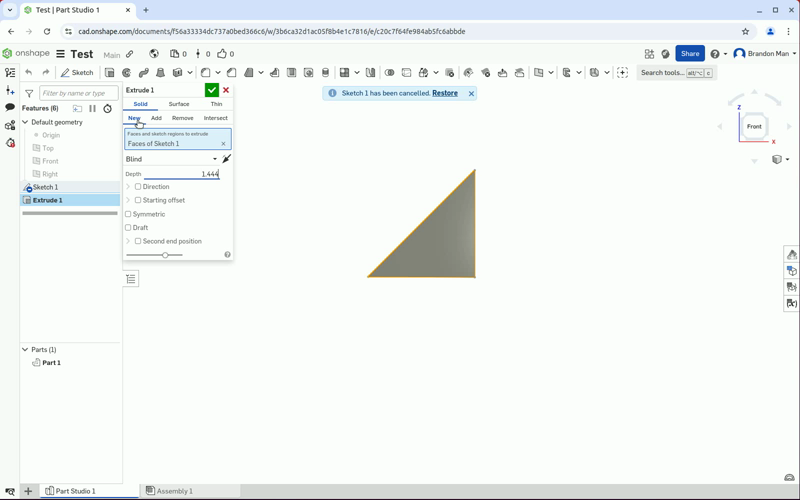
key(enter)
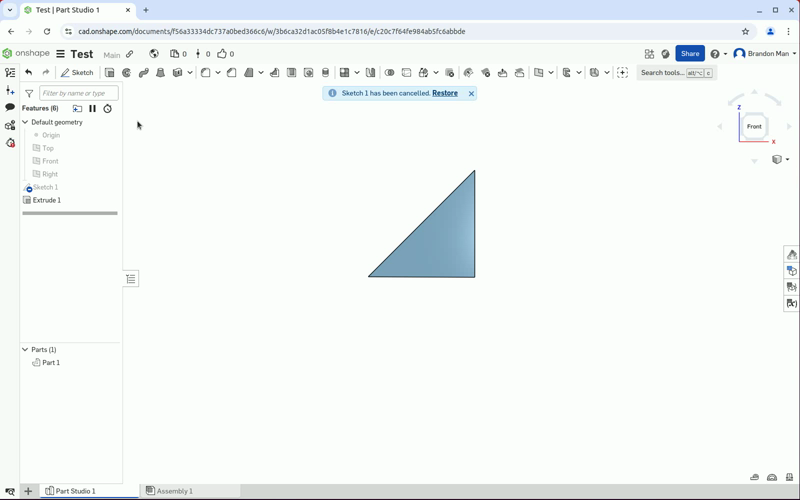
key(shift+h)
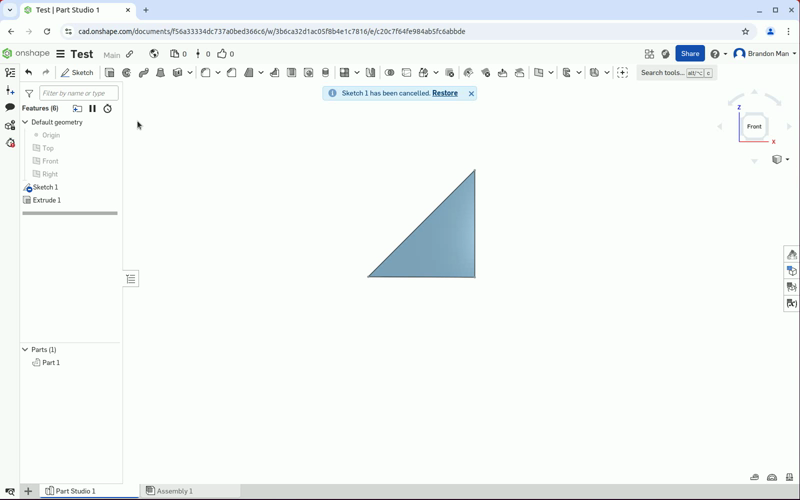
key(shift+h)
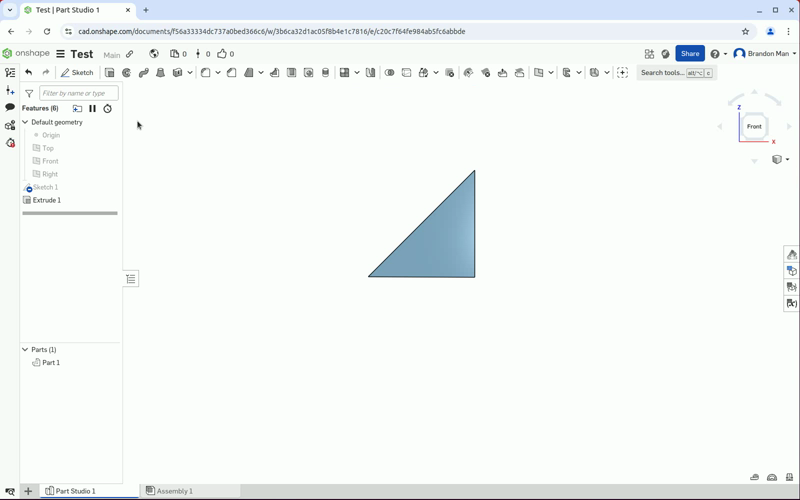
mouse_move(73, 189)
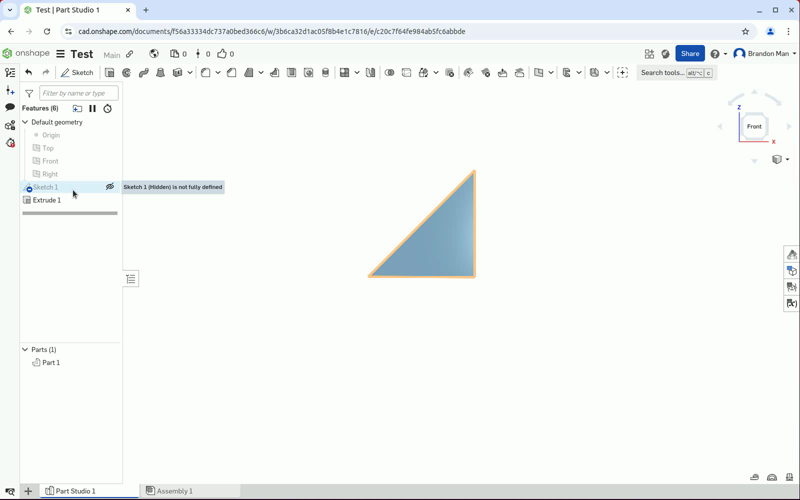
click(73, 189)
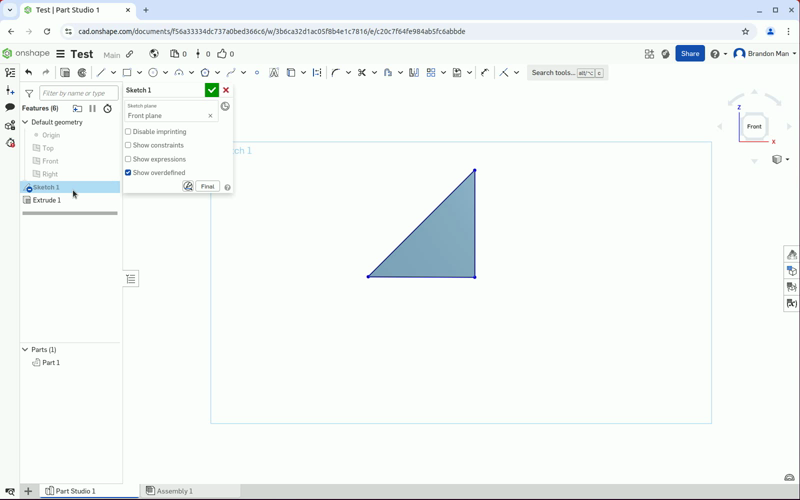
mouse_move(229, 92)
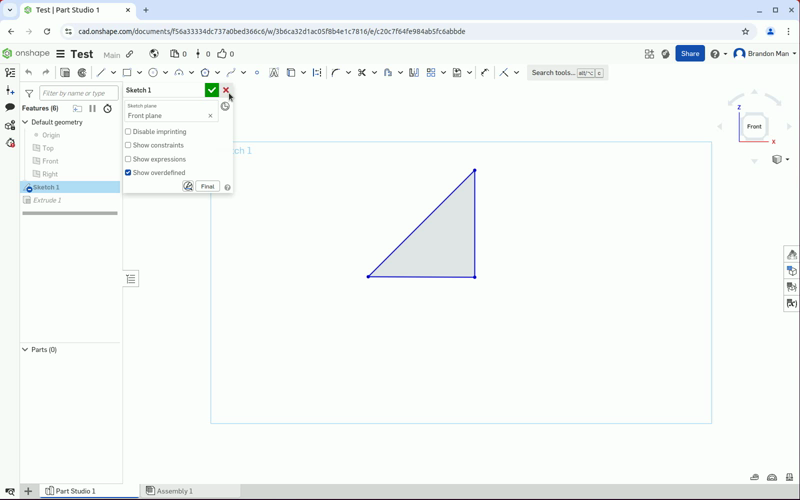
click(229, 92)
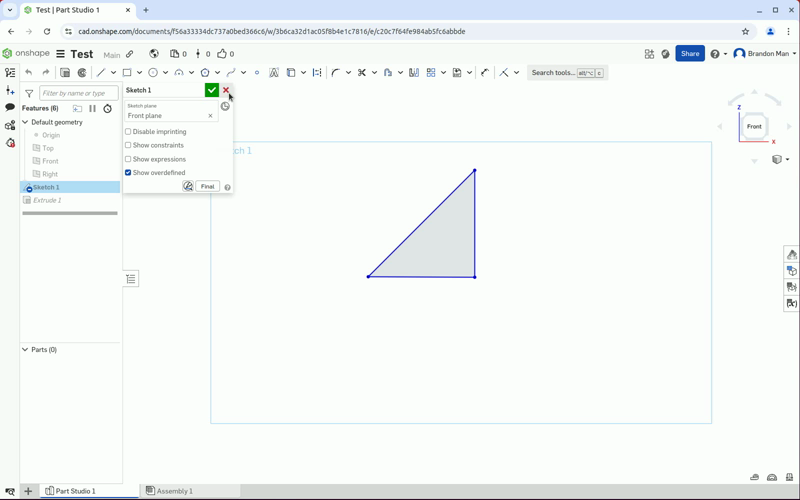
key(shift+s)
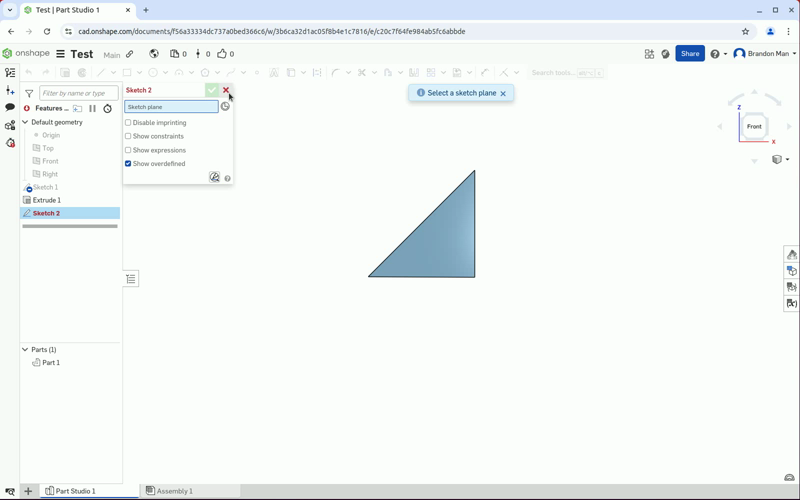
mouse_move(73, 163)
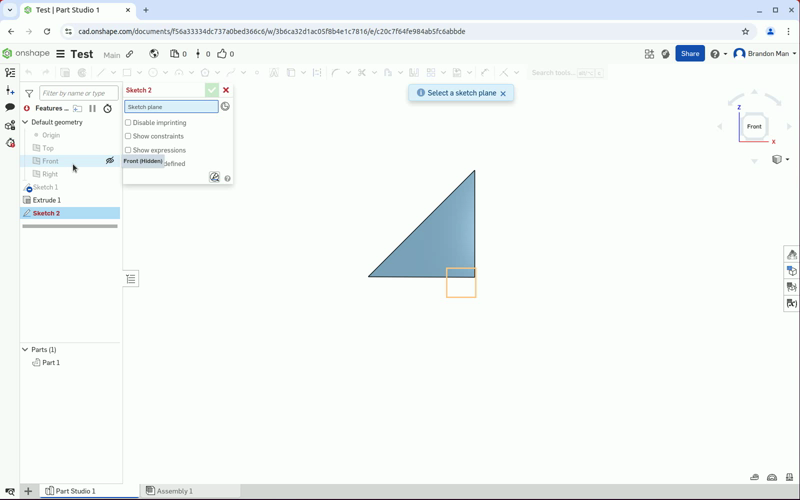
click(73, 163)
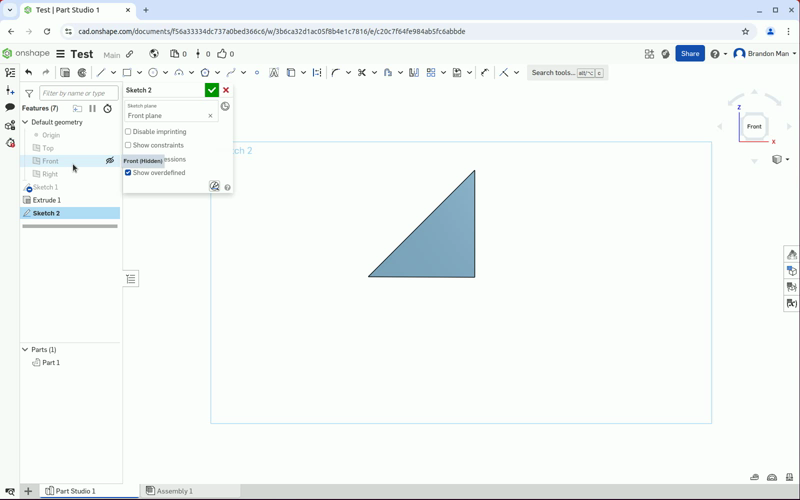
mouse_move(73, 352)
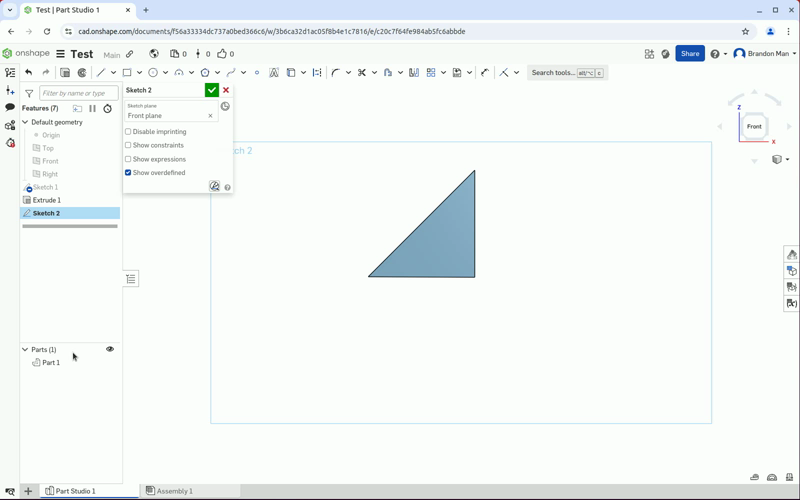
key(y)
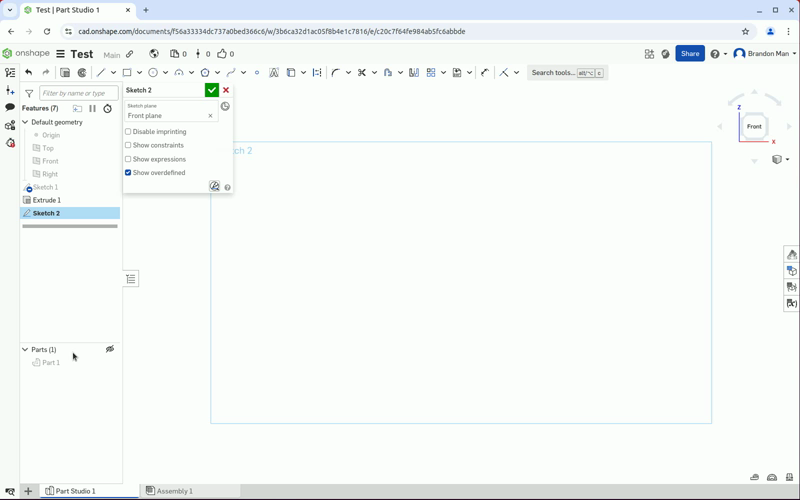
key(l)
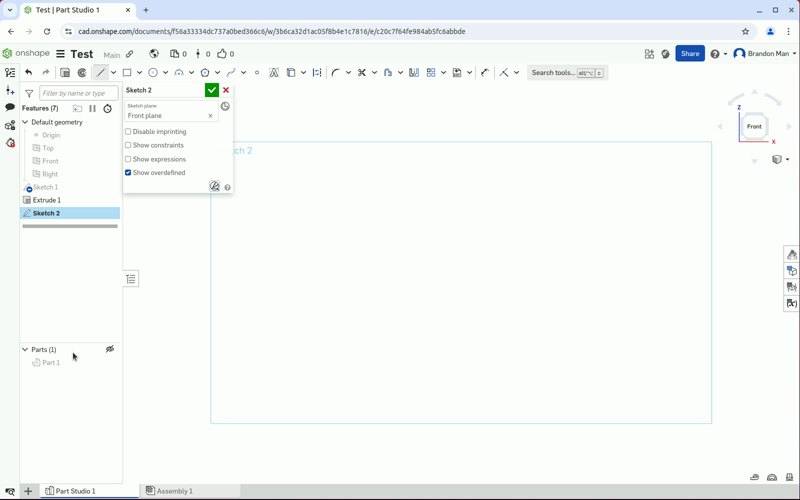
key_down(shift)
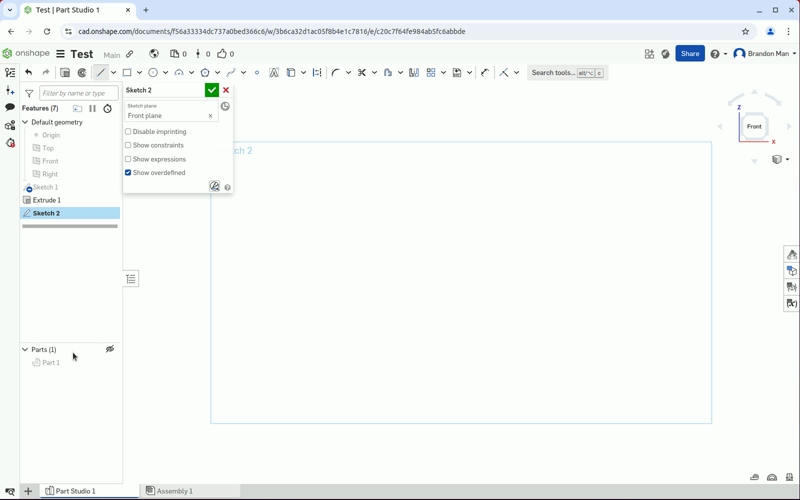
mouse_move(474, 276)
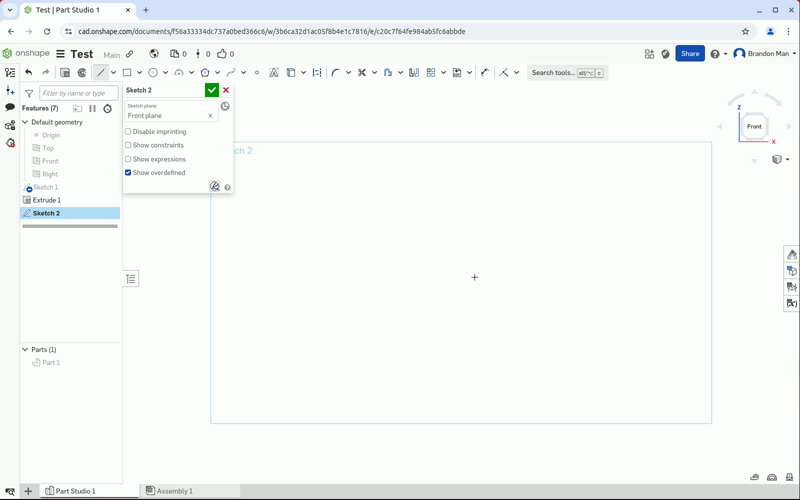
click(474, 276)
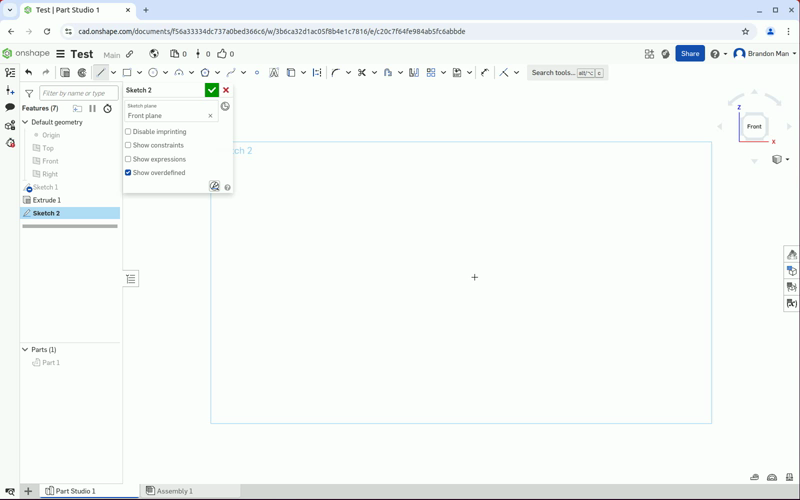
key_up(shift)
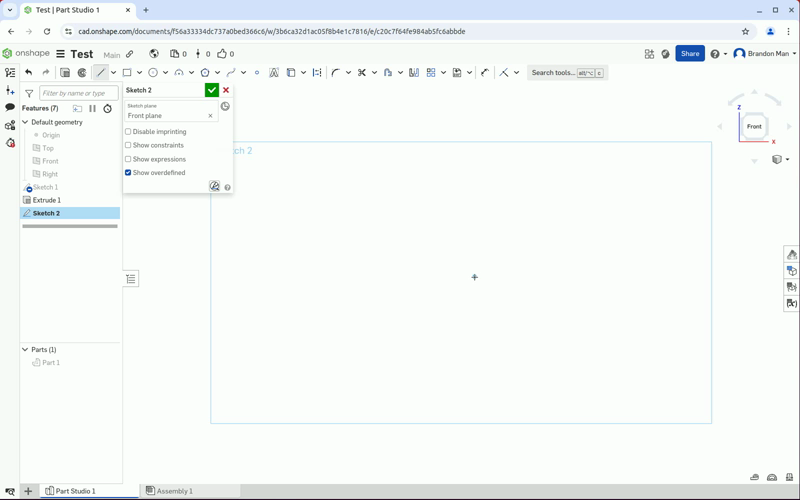
key_down(shift)
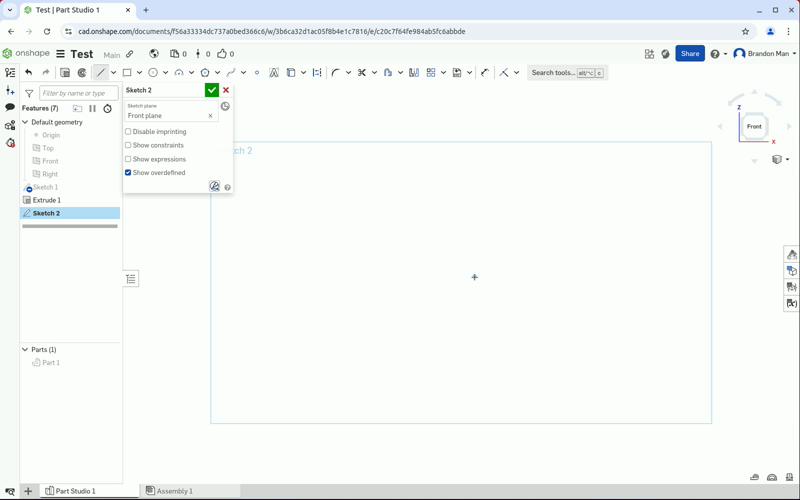
mouse_move(504, 276)
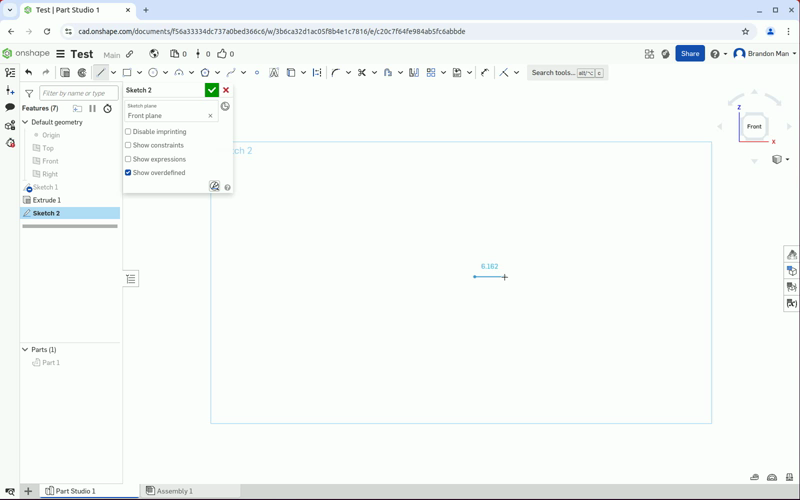
mouse_move(481, 276)
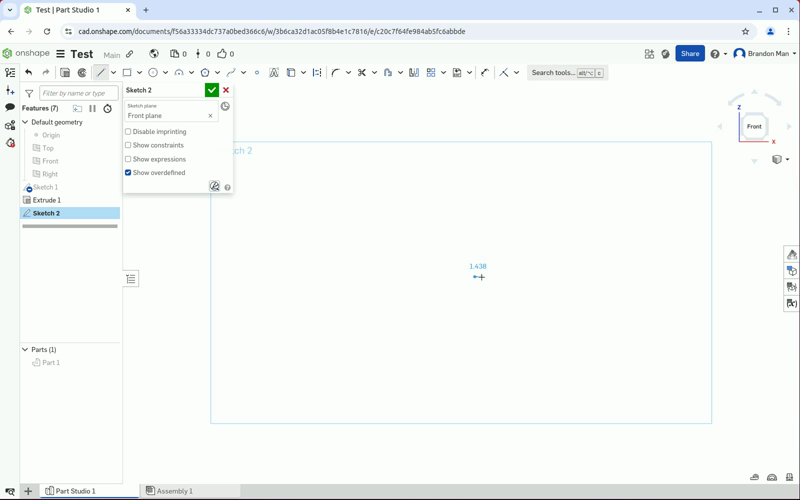
scroll(6)
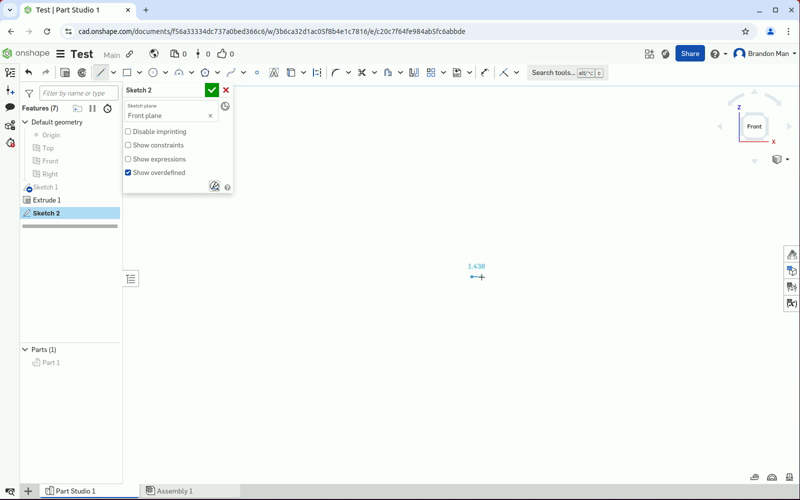
scroll(6)
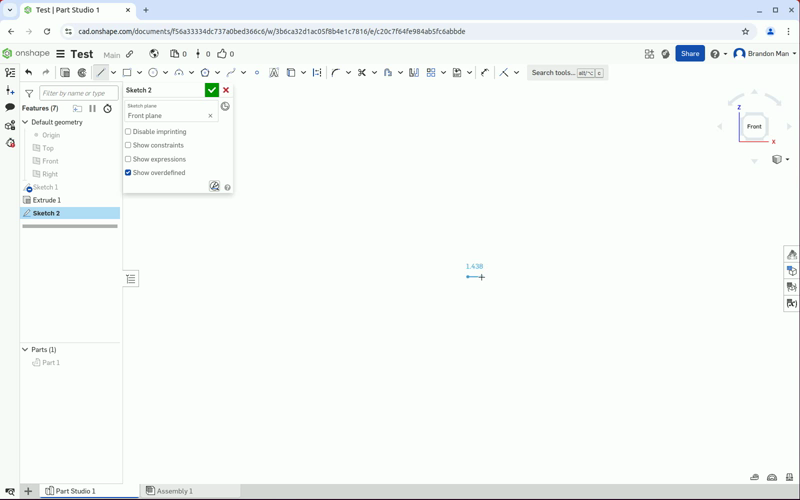
scroll(6)
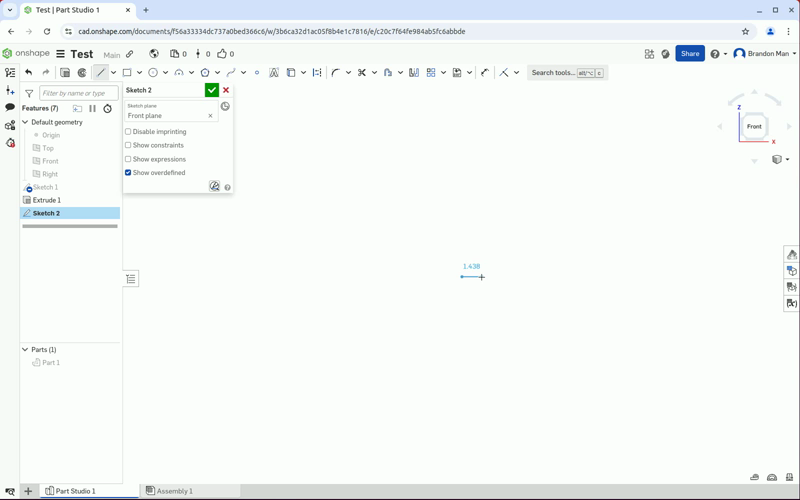
scroll(6)
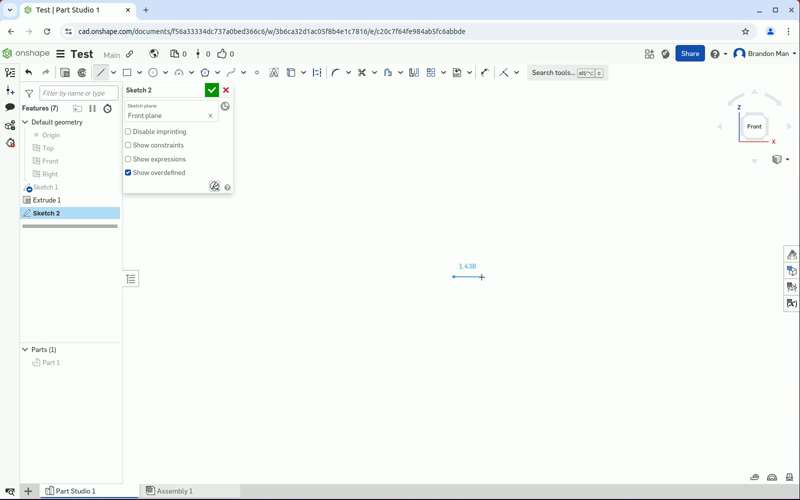
scroll(6)
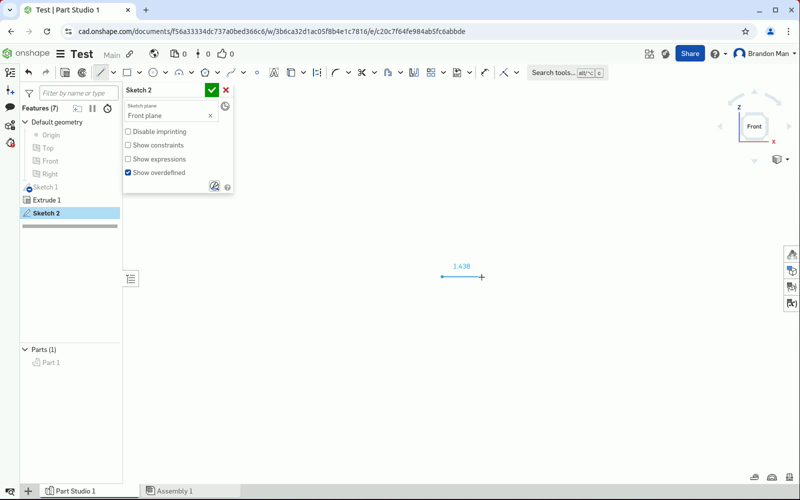
scroll(6)
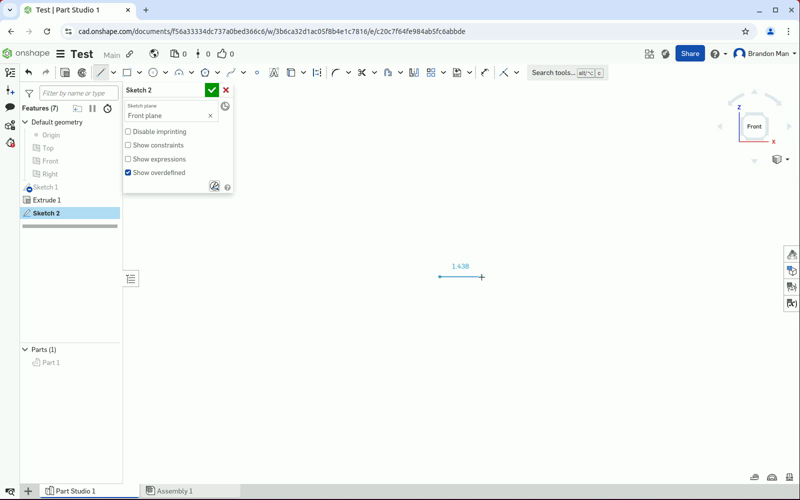
scroll(6)
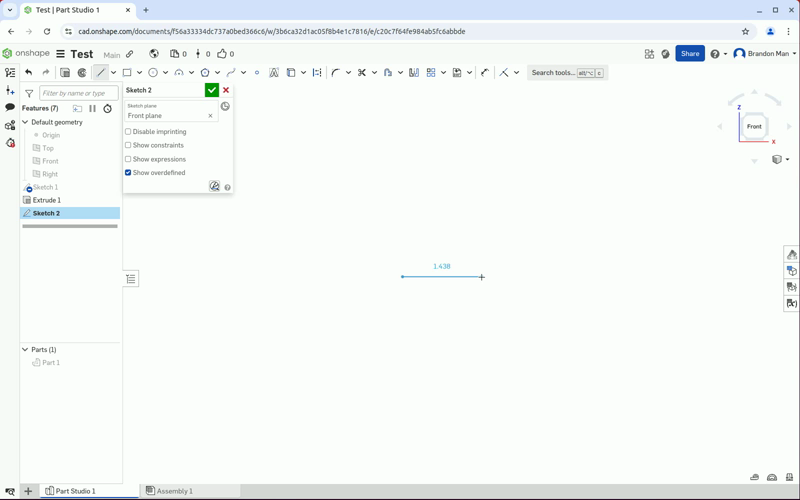
click(481, 276)
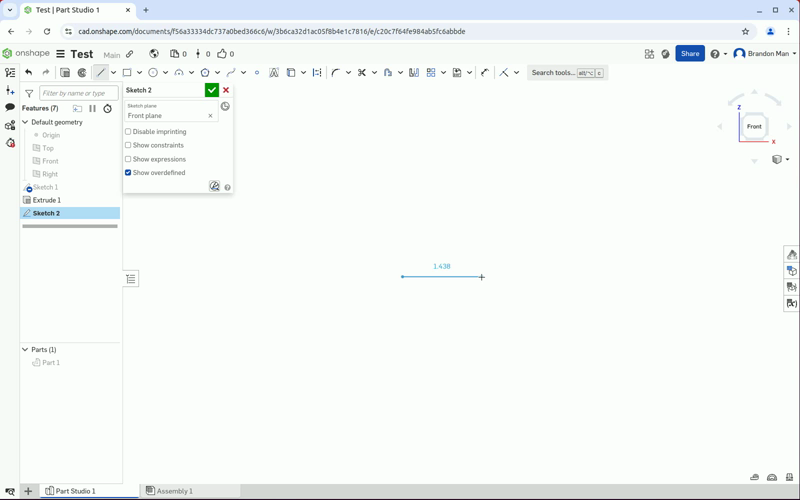
scroll(-6)
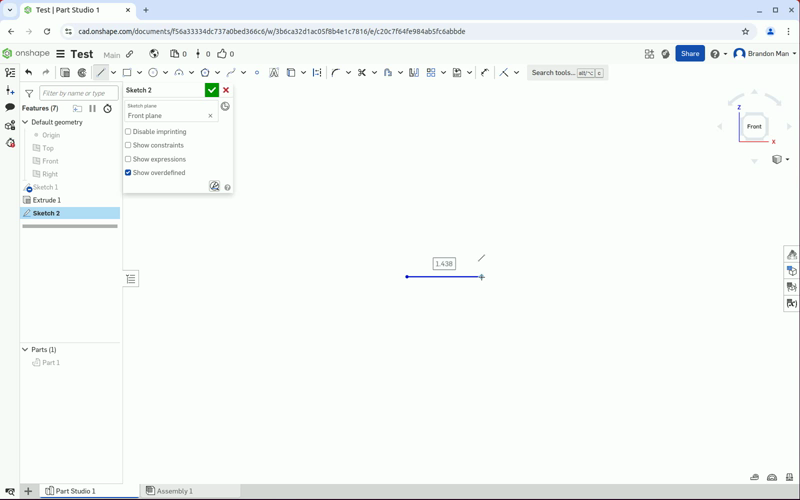
scroll(-6)
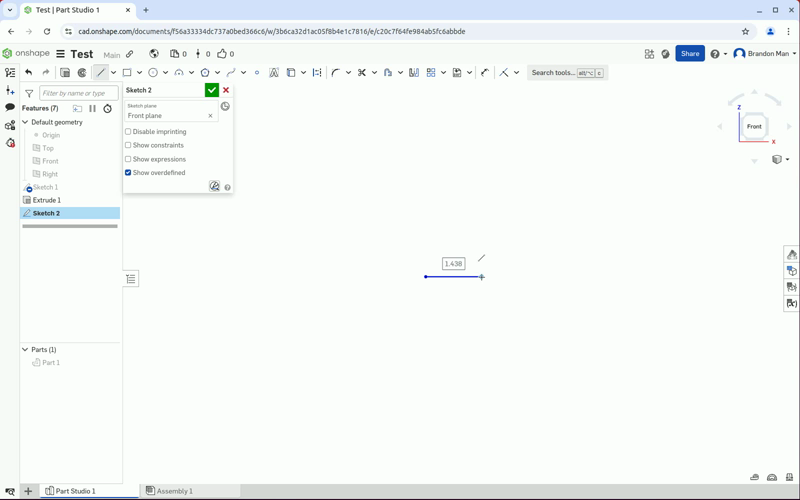
scroll(-6)
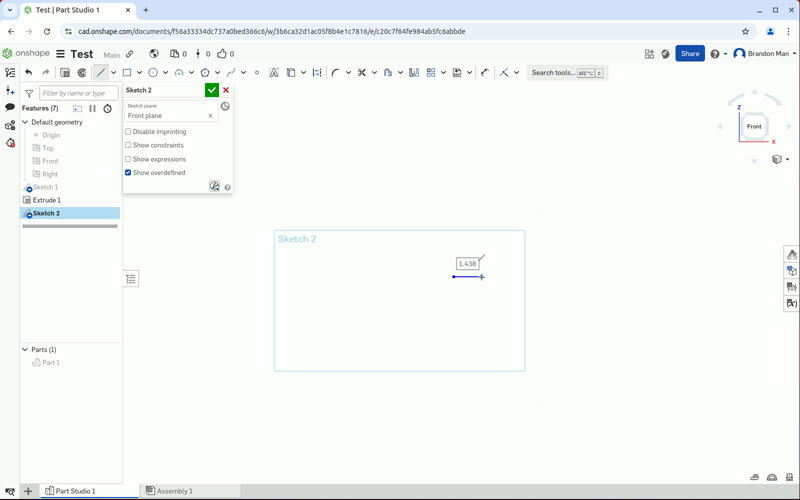
scroll(-6)
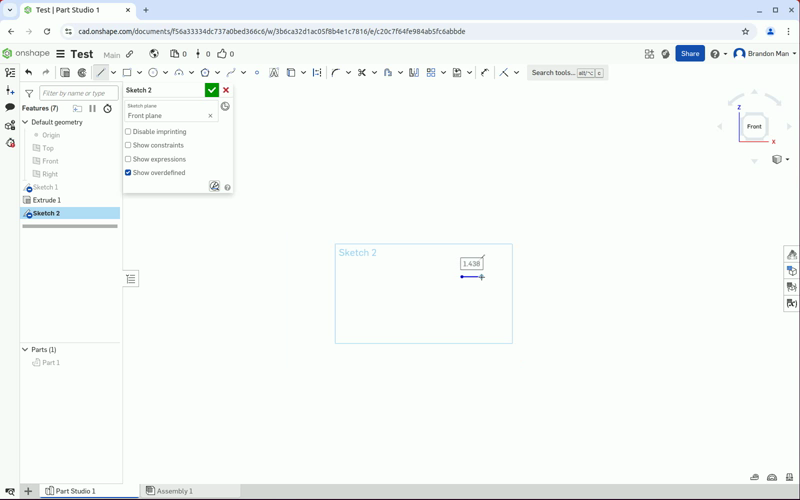
scroll(-6)
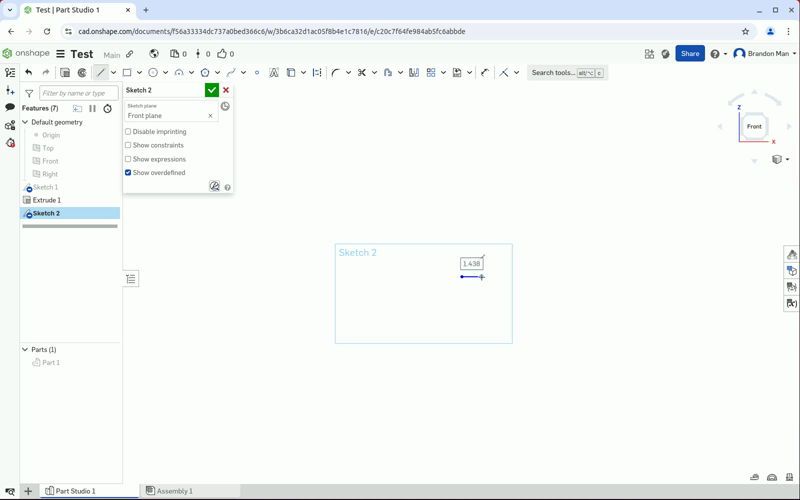
scroll(-6)
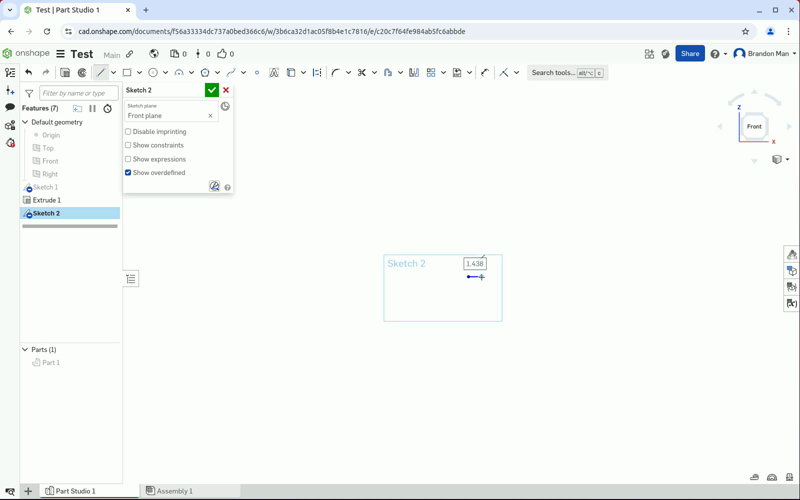
scroll(-6)
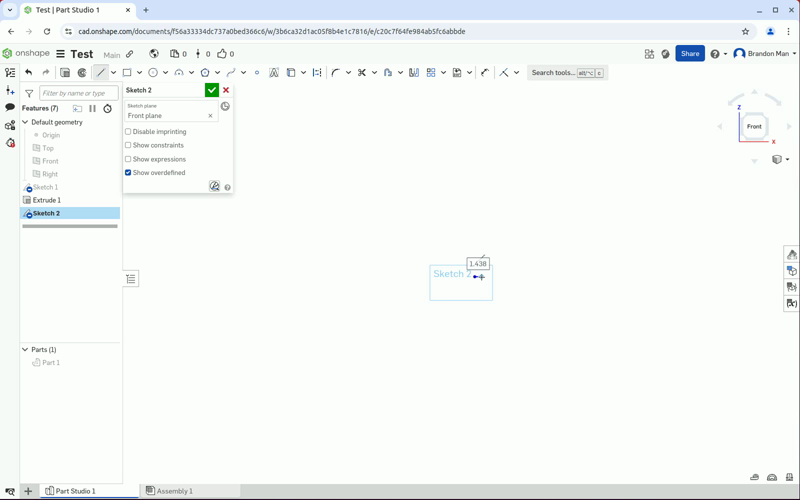
key_up(shift)
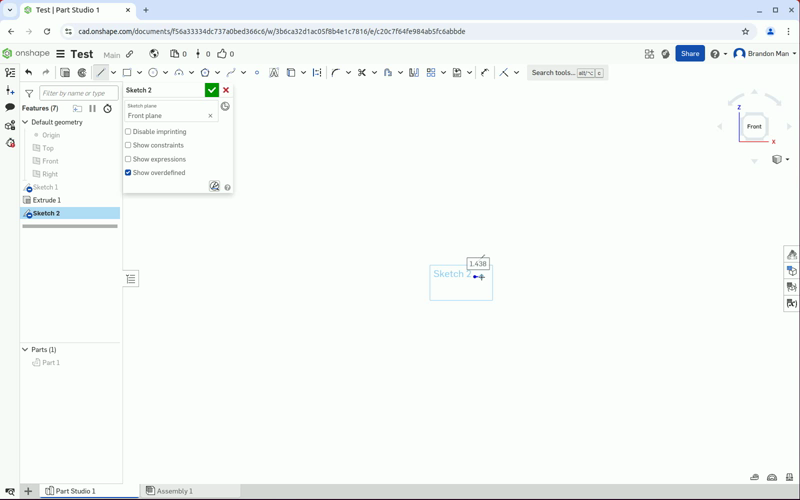
key_down(shift)
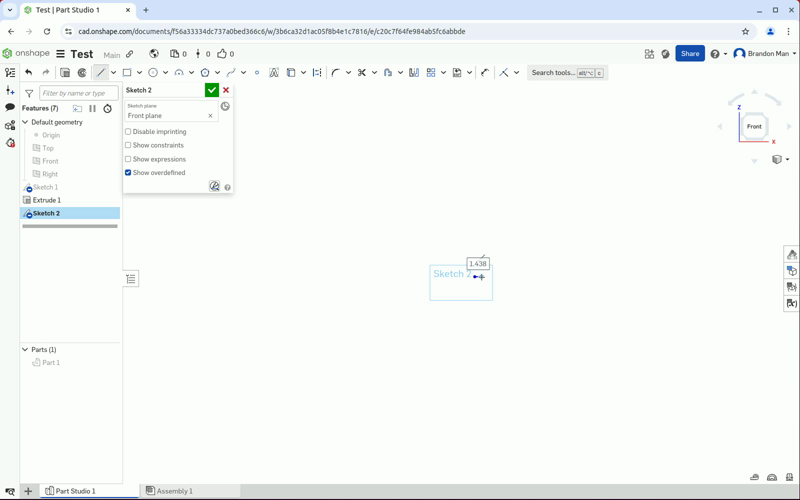
mouse_move(481, 170)
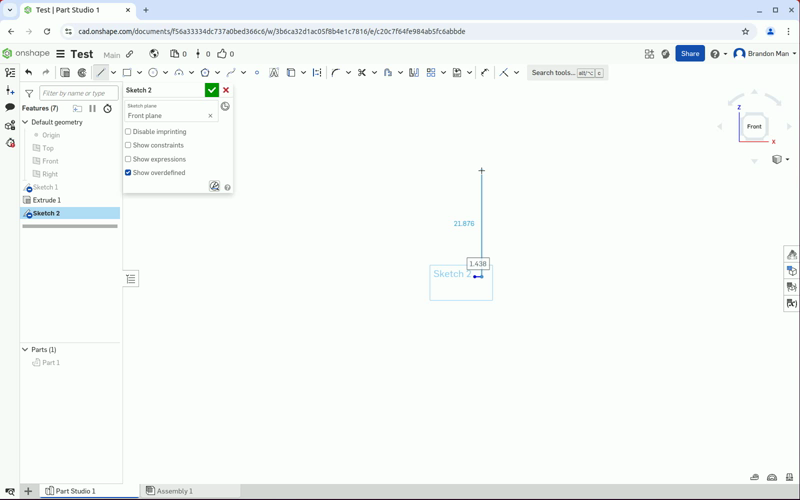
click(481, 170)
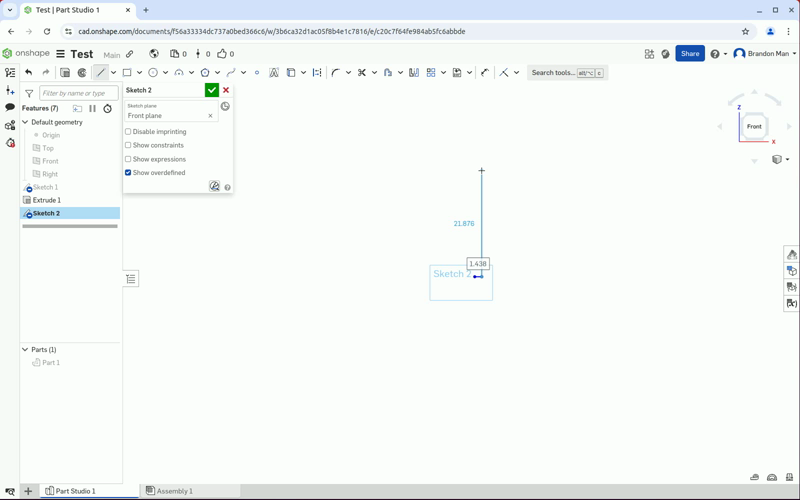
key_up(shift)
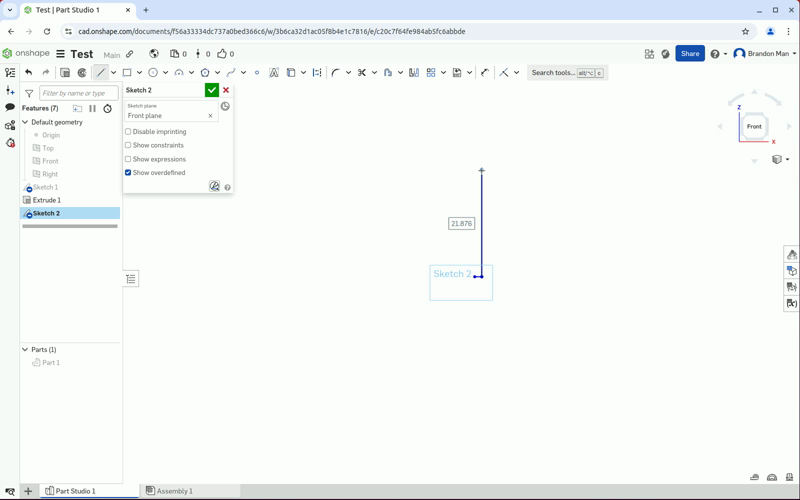
key_down(shift)
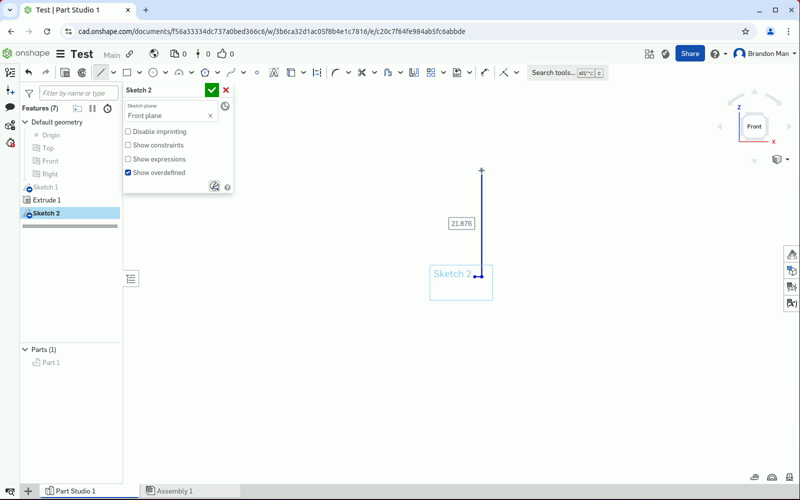
mouse_move(511, 170)
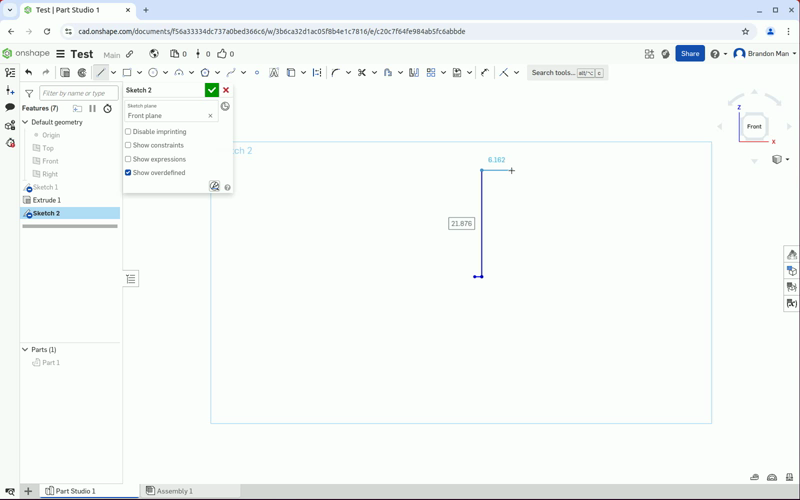
mouse_move(474, 170)
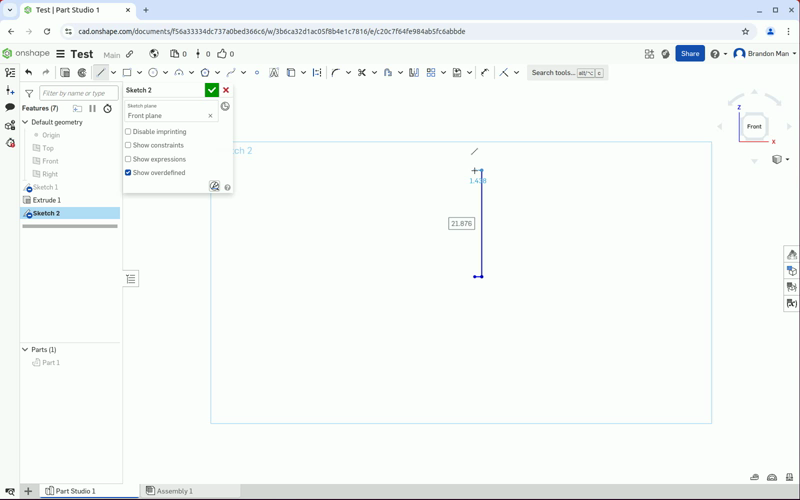
scroll(6)
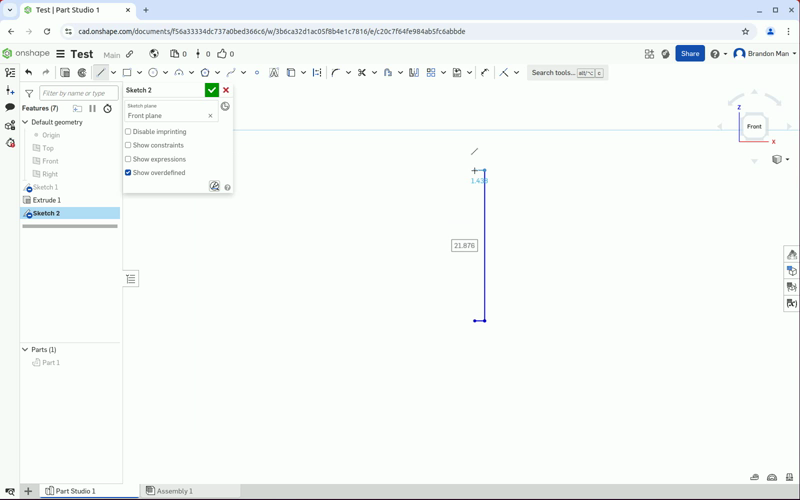
scroll(6)
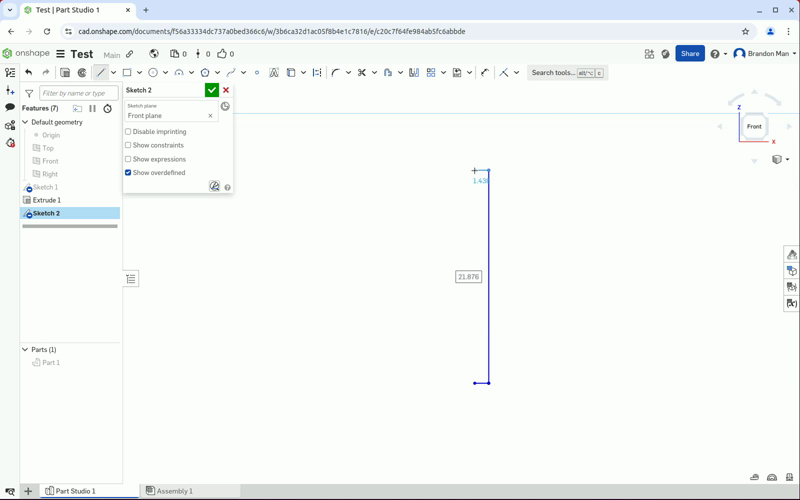
scroll(6)
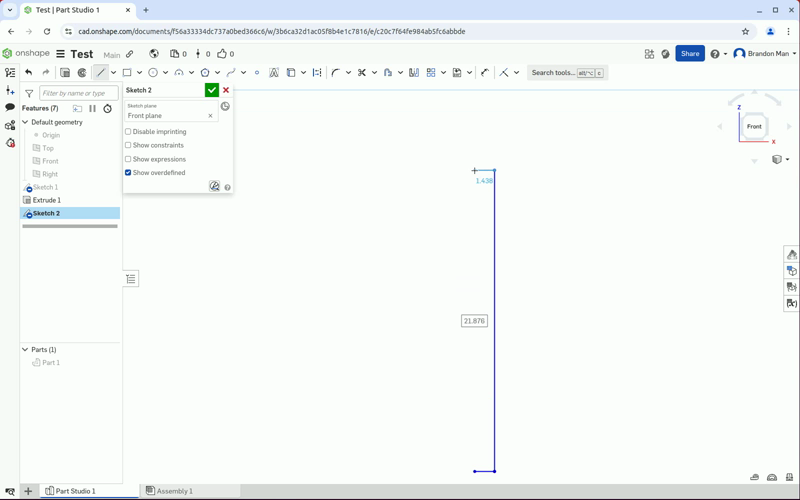
scroll(6)
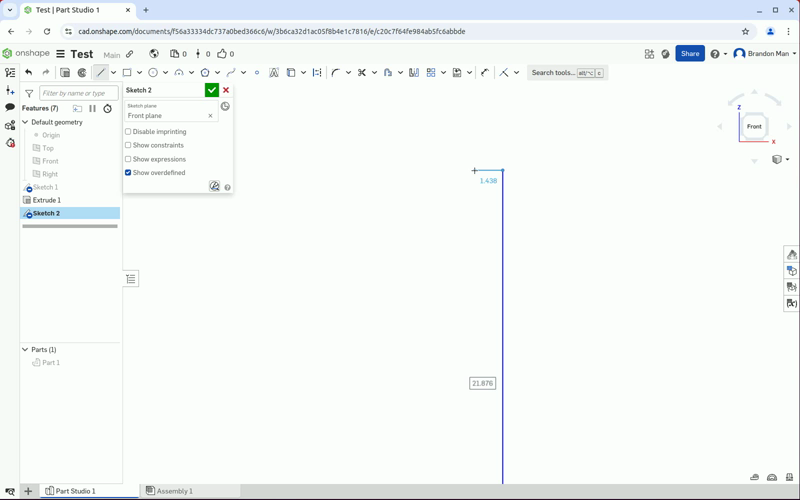
scroll(6)
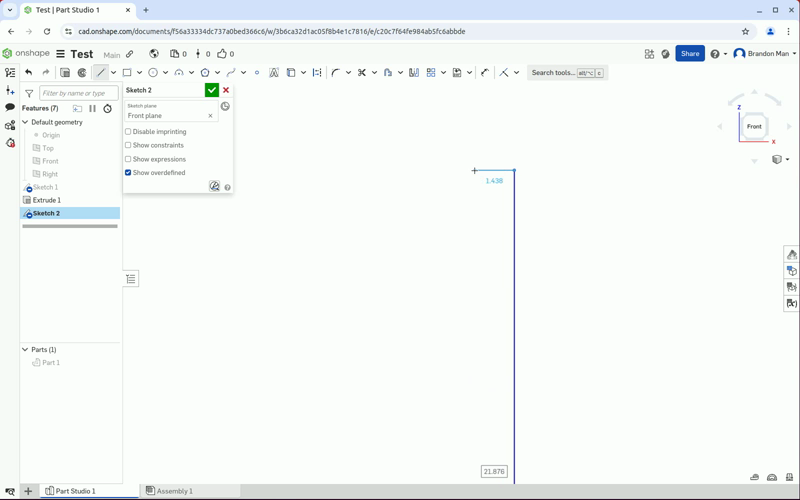
scroll(6)
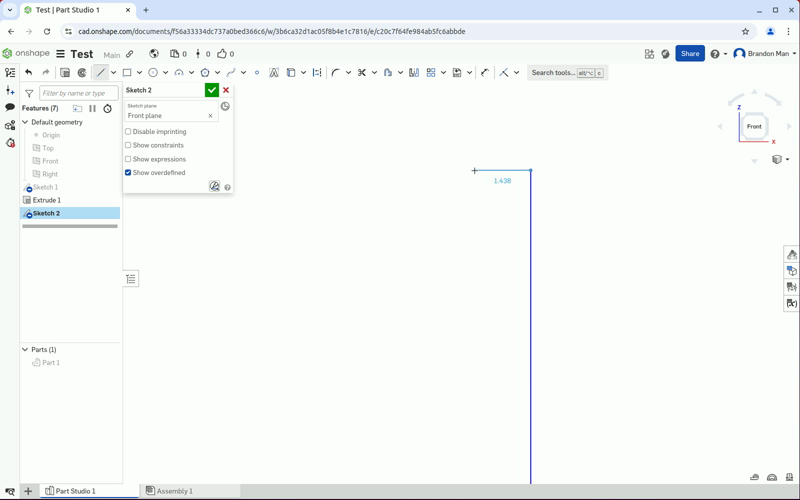
scroll(6)
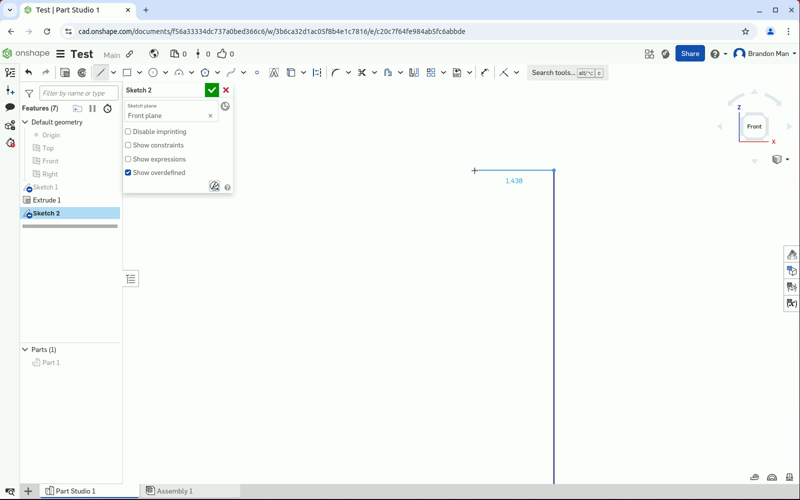
click(474, 170)
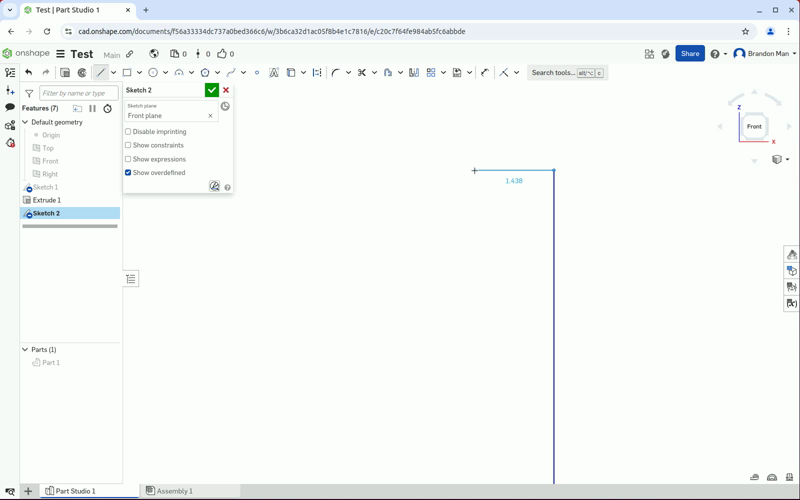
scroll(-6)
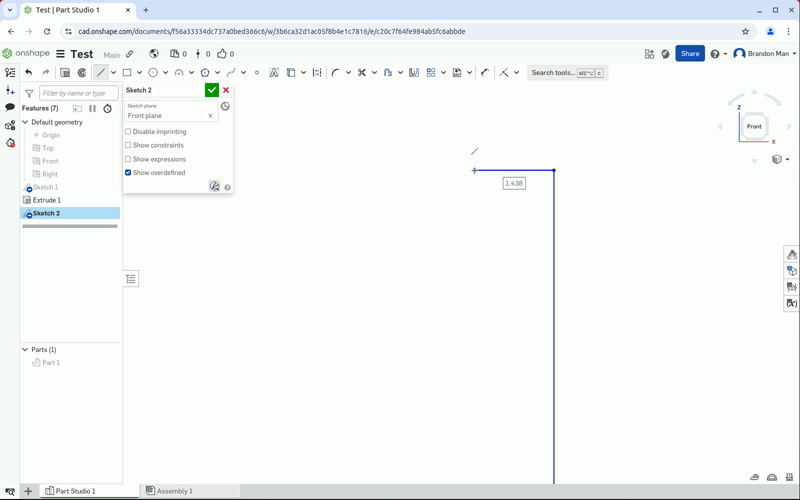
scroll(-6)
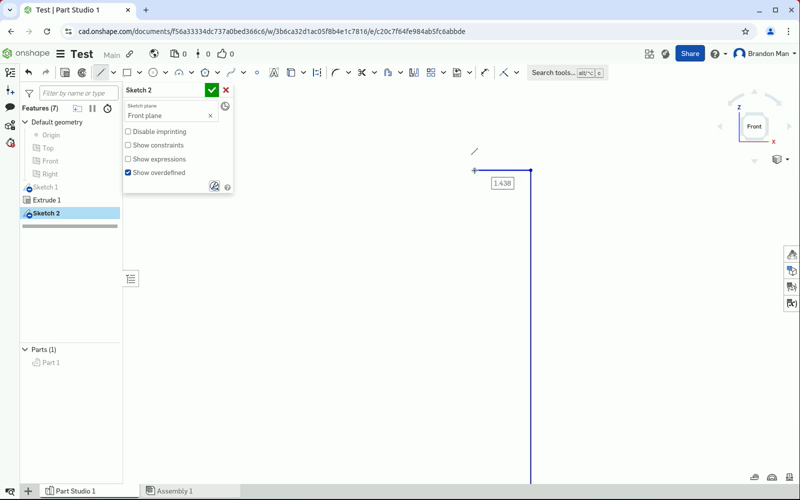
scroll(-6)
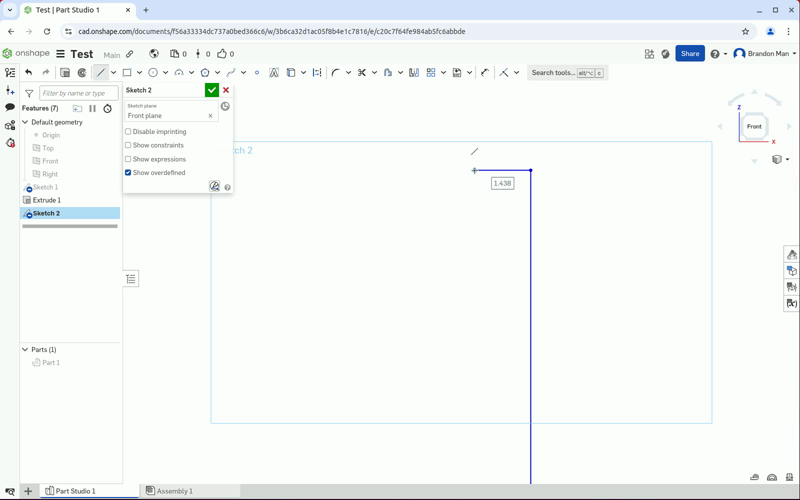
scroll(-6)
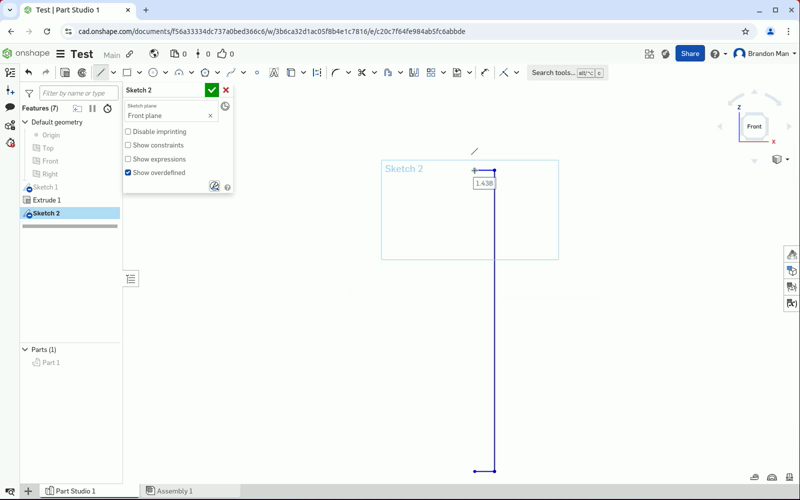
scroll(-6)
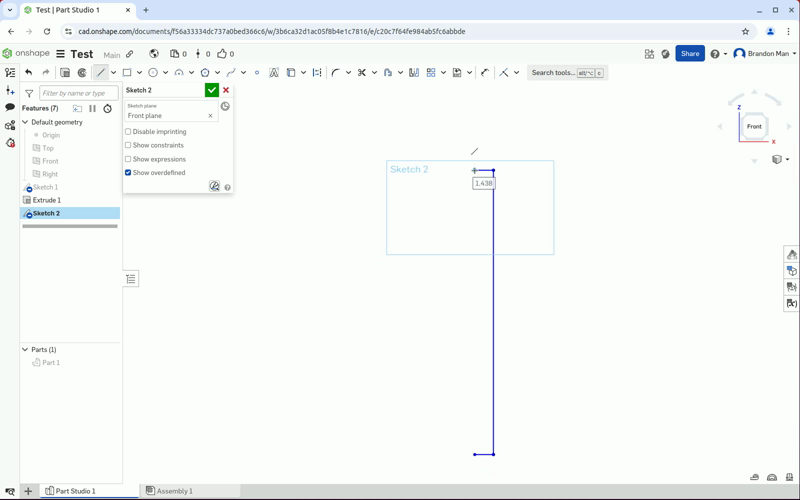
scroll(-6)
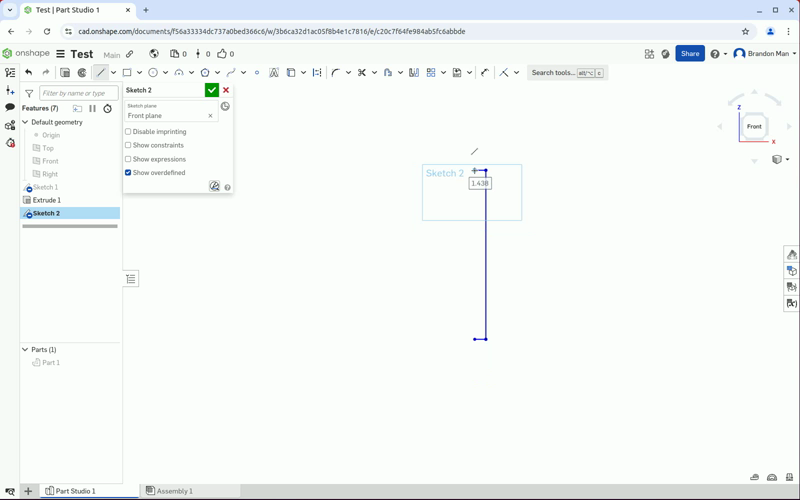
scroll(-6)
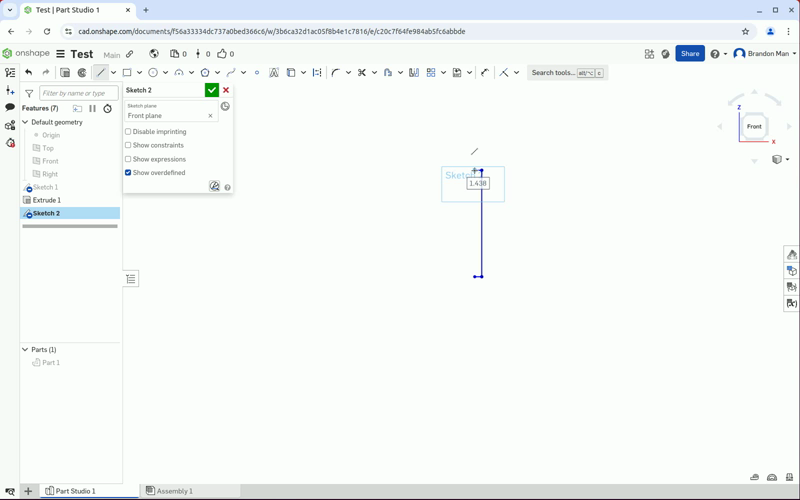
key_up(shift)
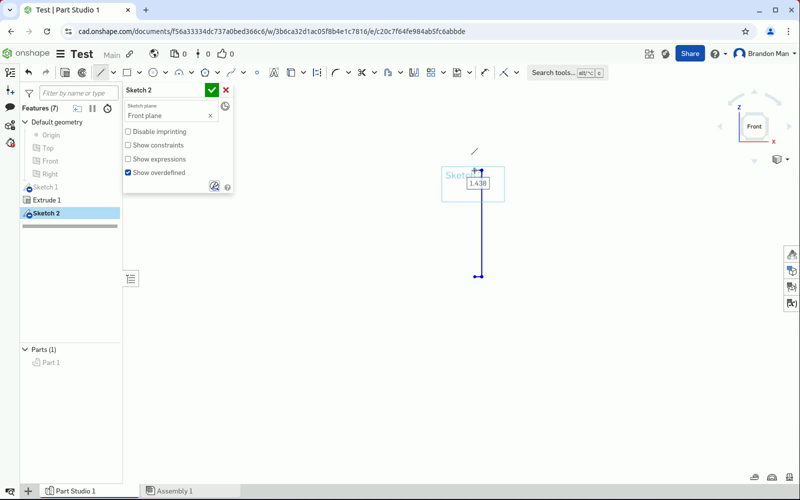
key_down(shift)
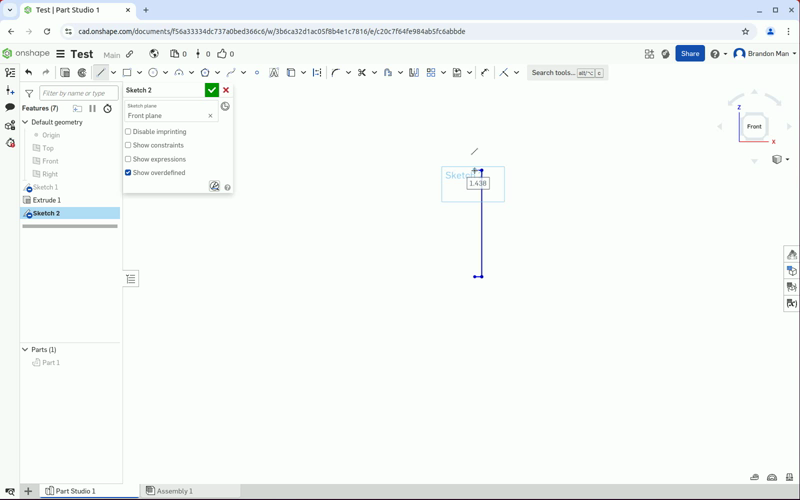
mouse_move(474, 276)
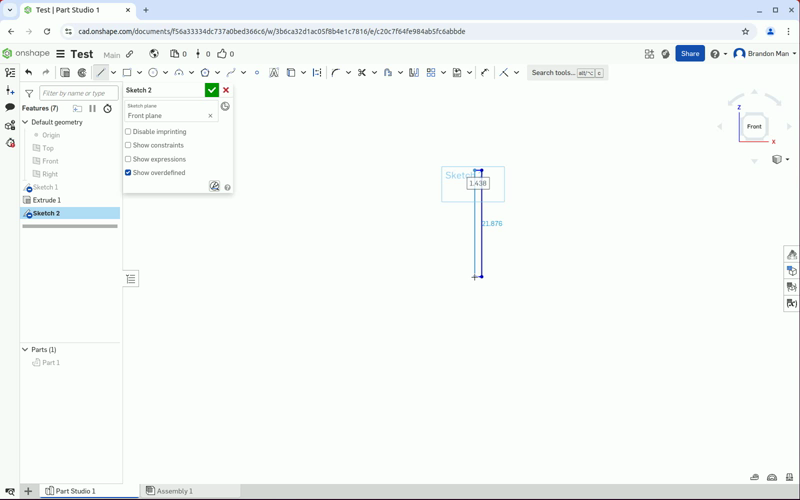
key_up(shift)
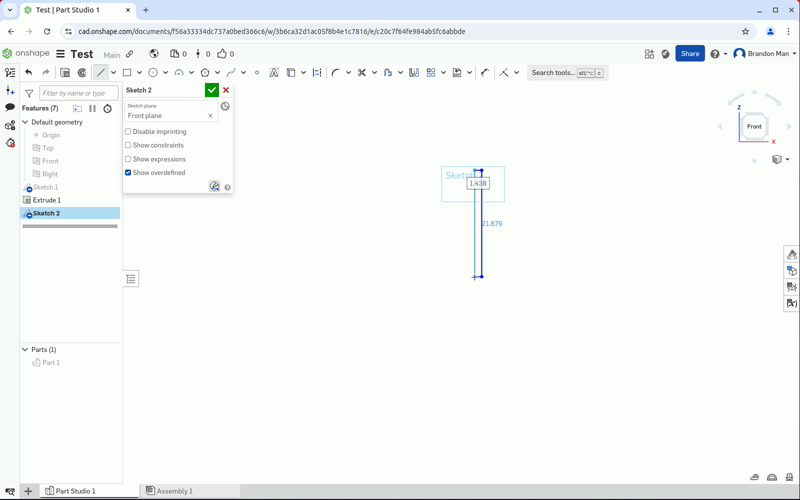
click(474, 276)
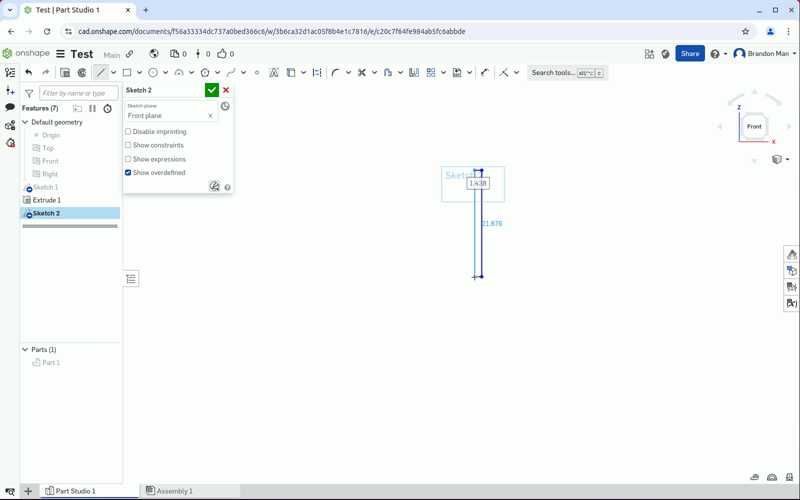
key(esc)
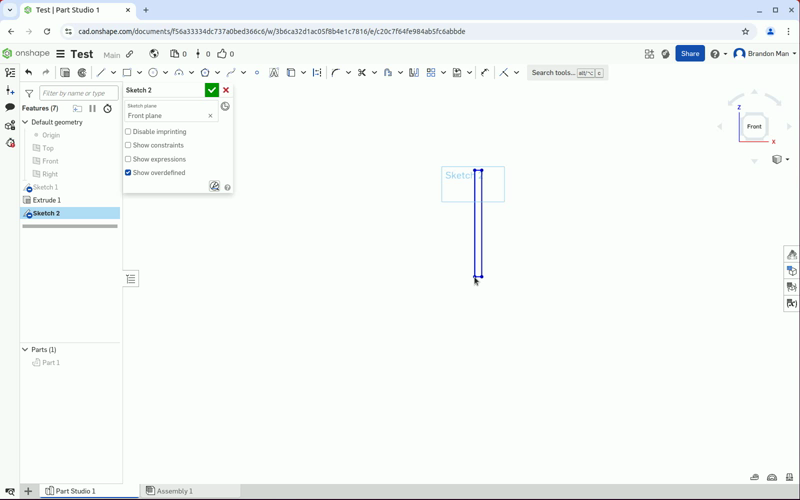
mouse_move(480, 204)
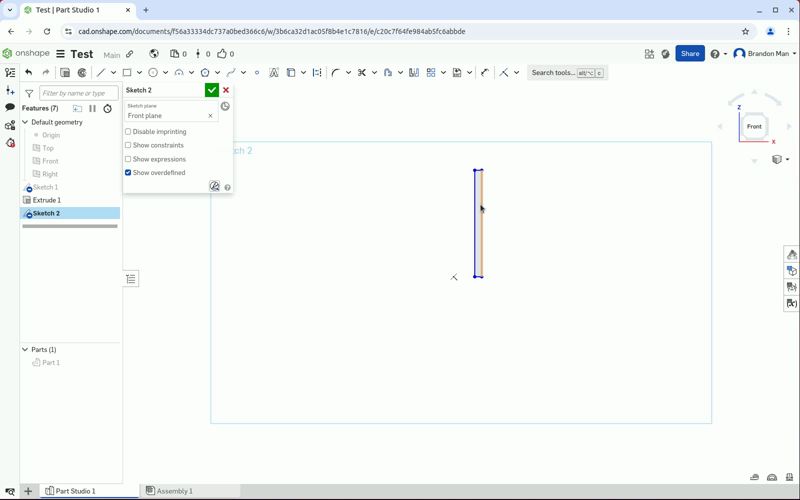
scroll(6)
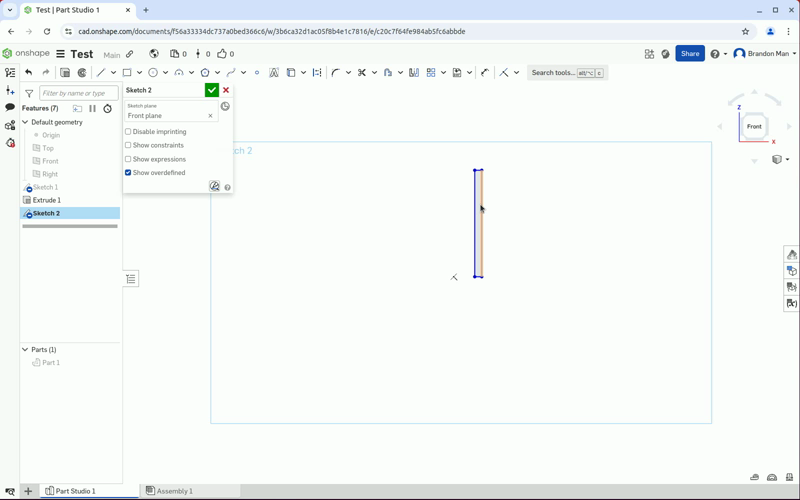
scroll(6)
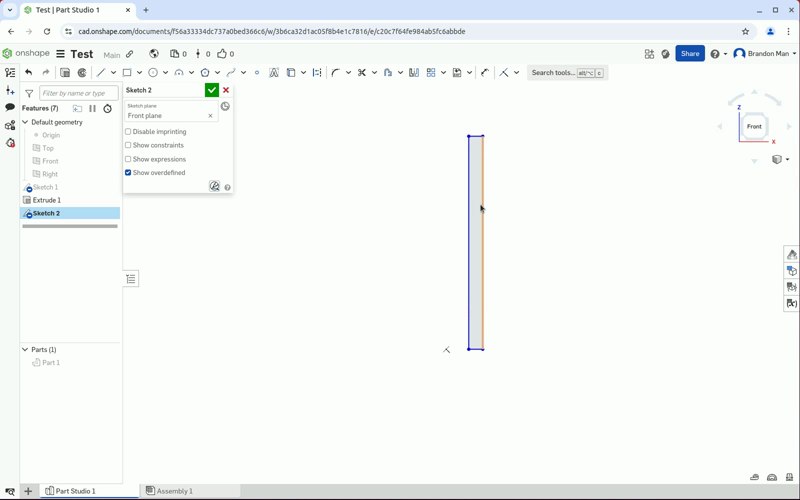
scroll(6)
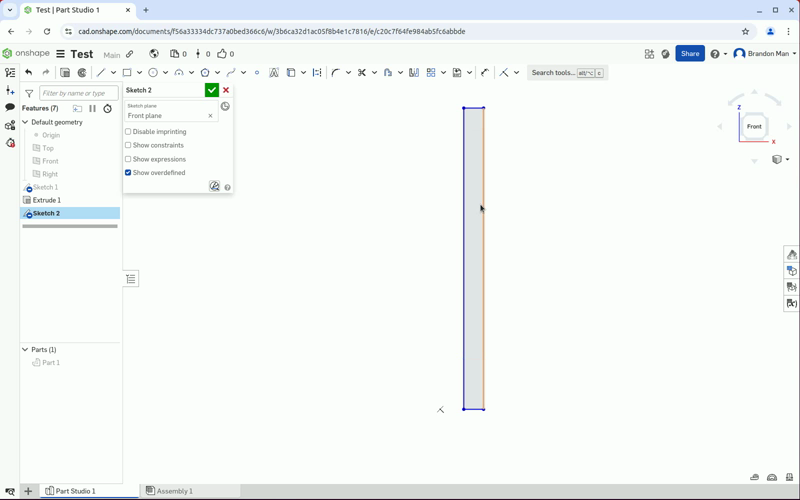
scroll(6)
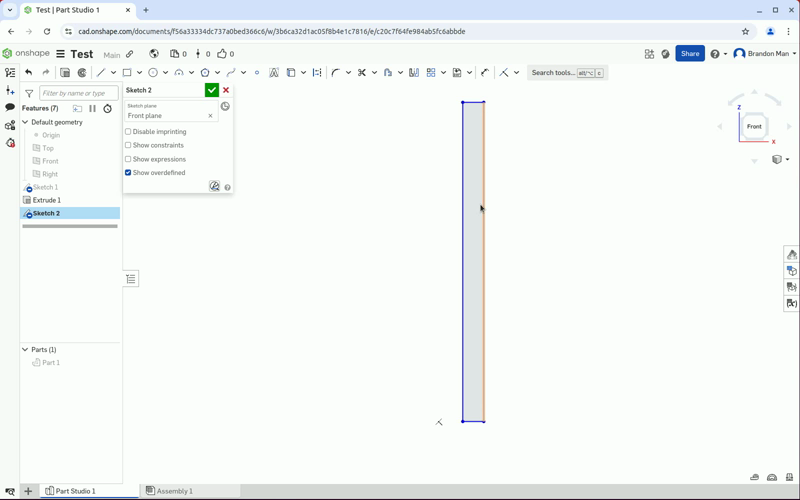
scroll(6)
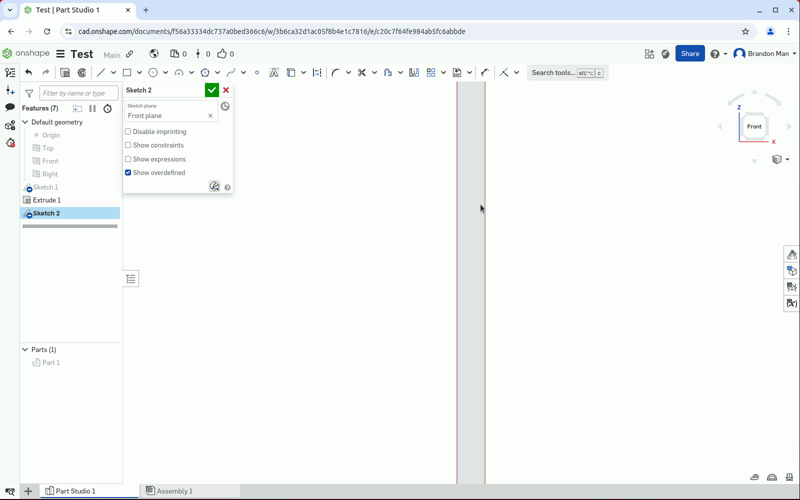
scroll(6)
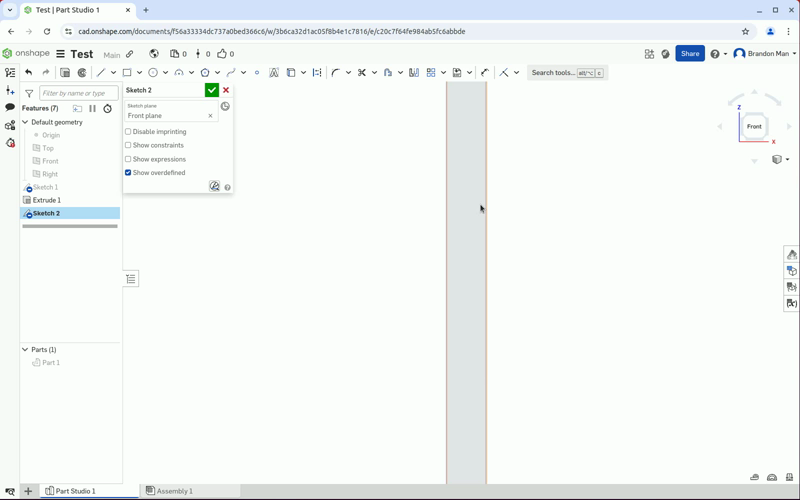
scroll(6)
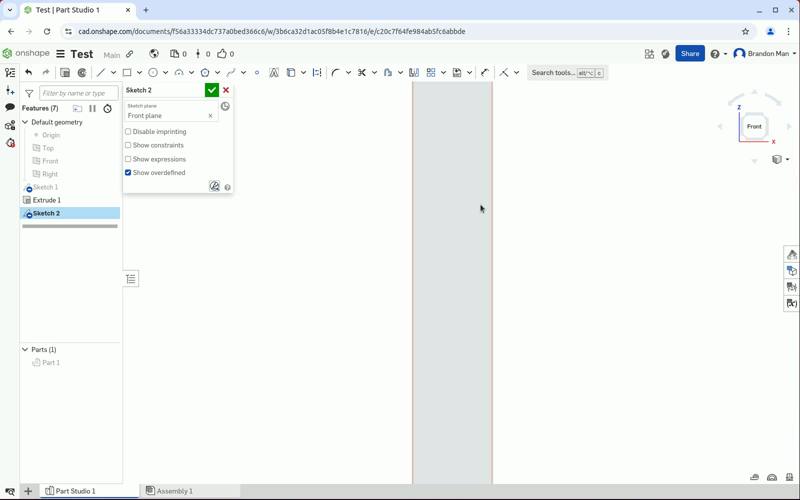
click(480, 204)
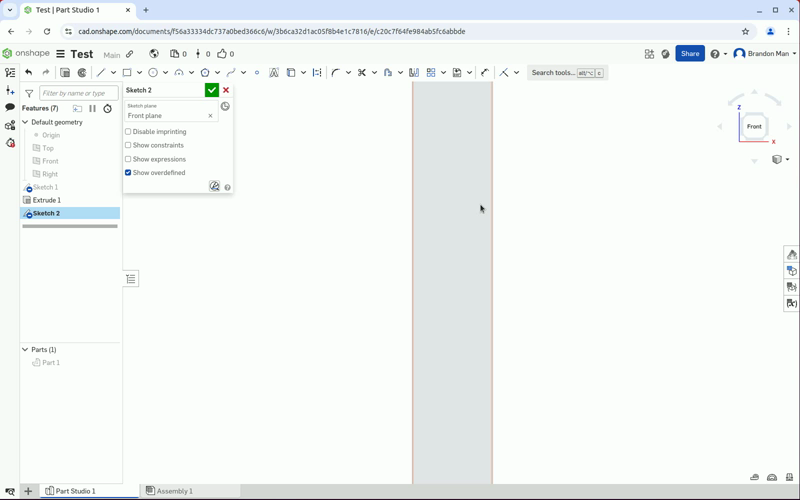
scroll(-6)
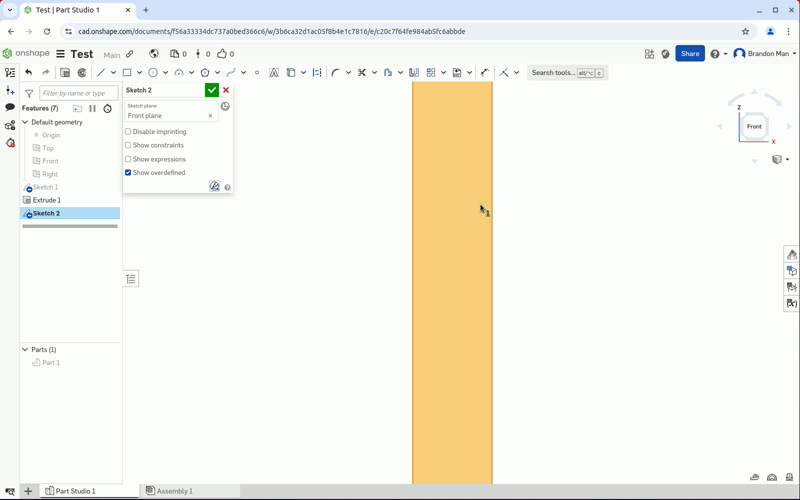
scroll(-6)
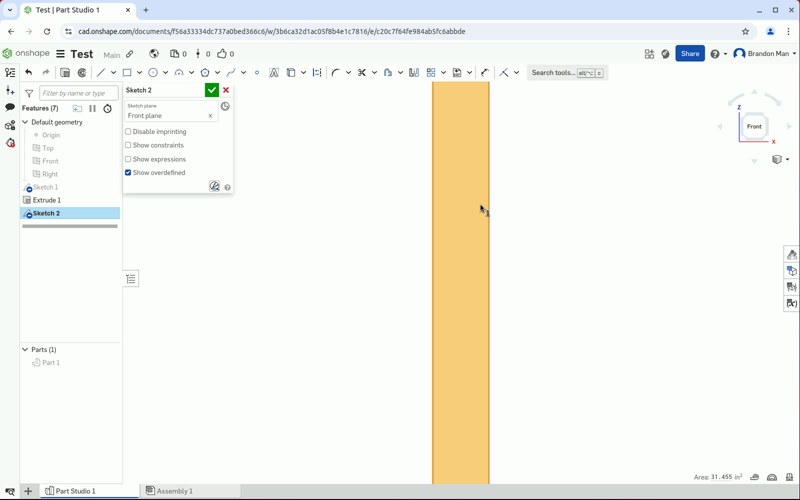
scroll(-6)
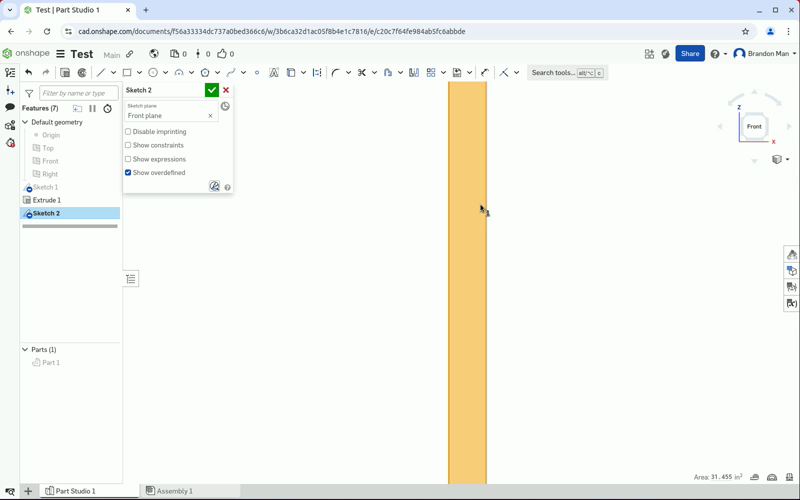
scroll(-6)
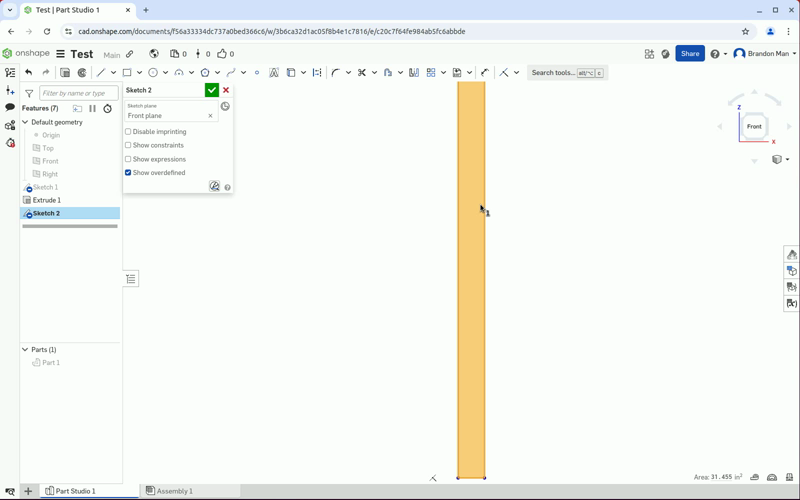
scroll(-6)
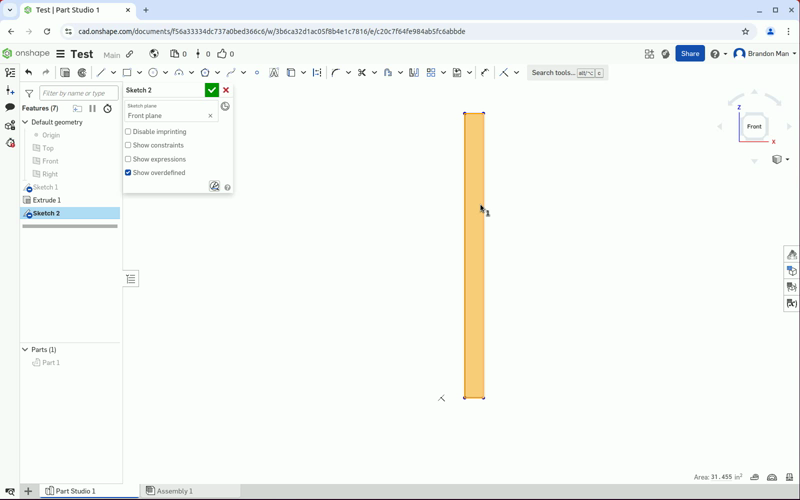
scroll(-6)
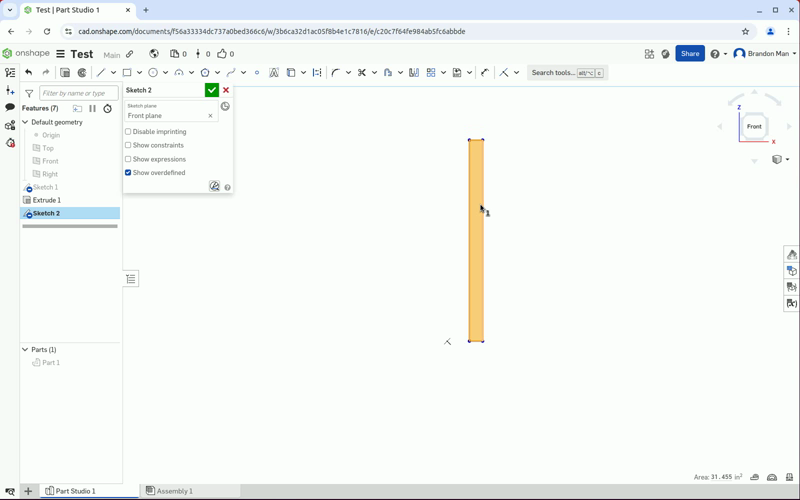
scroll(-6)
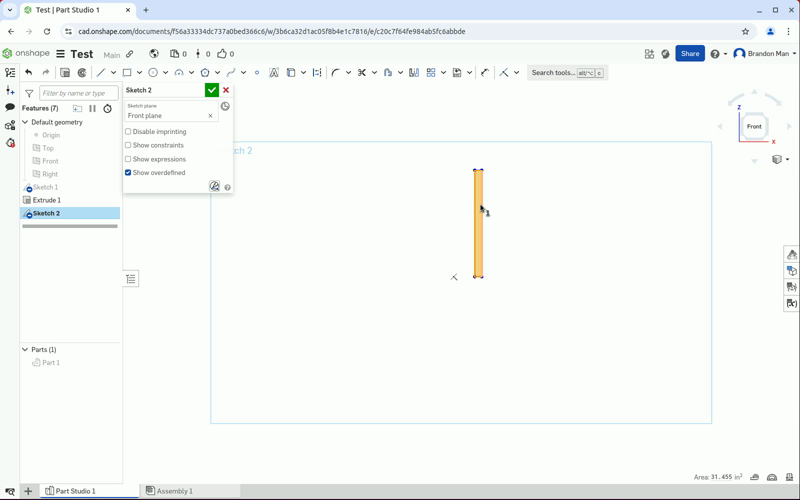
mouse_move(73, 352)
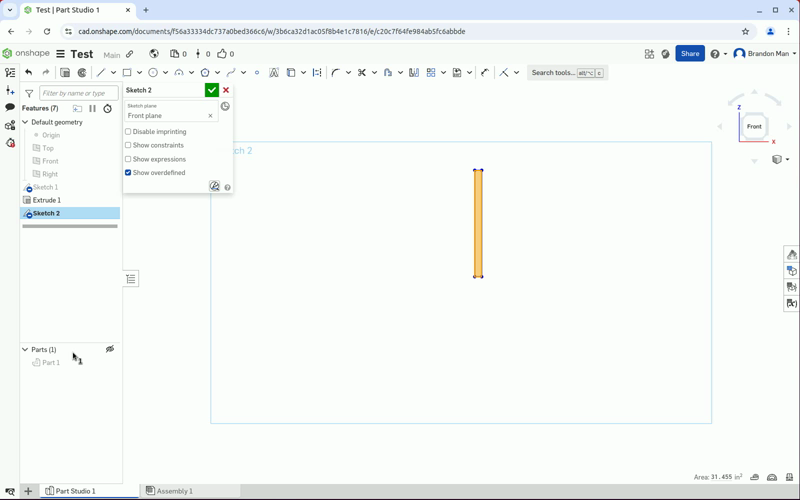
key(shift+y)
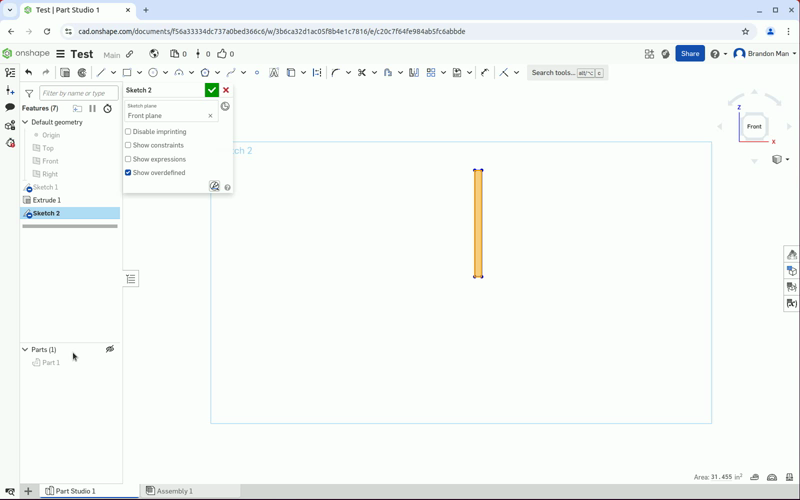
key(shift+e)
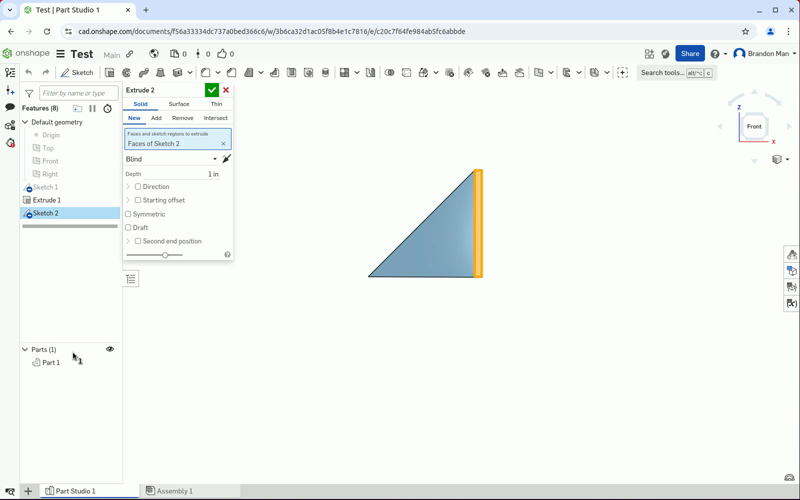
mouse_move(143, 106)
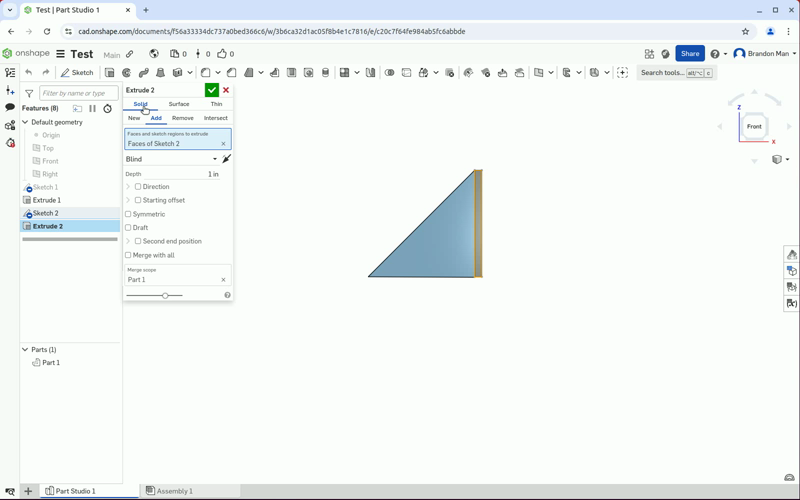
click(143, 106)
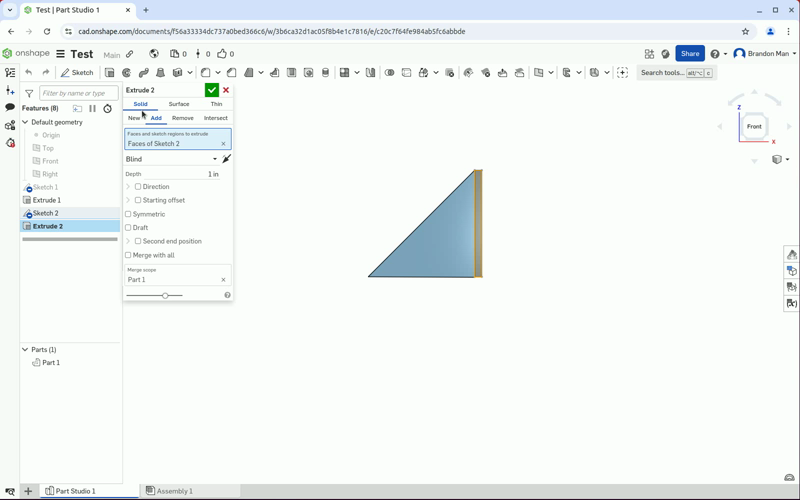
mouse_move(137, 120)
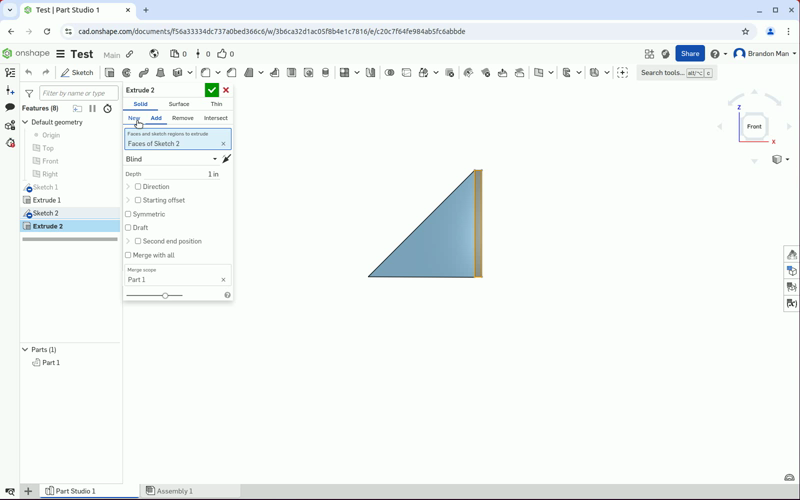
click(137, 120)
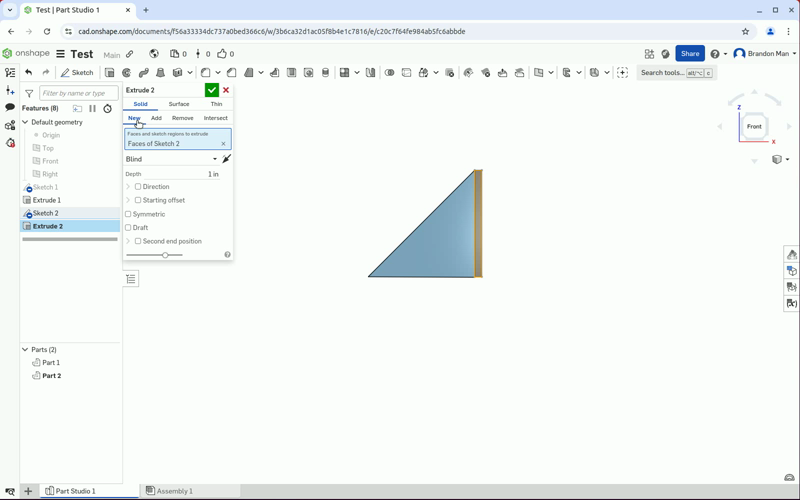
key(tab, 4)
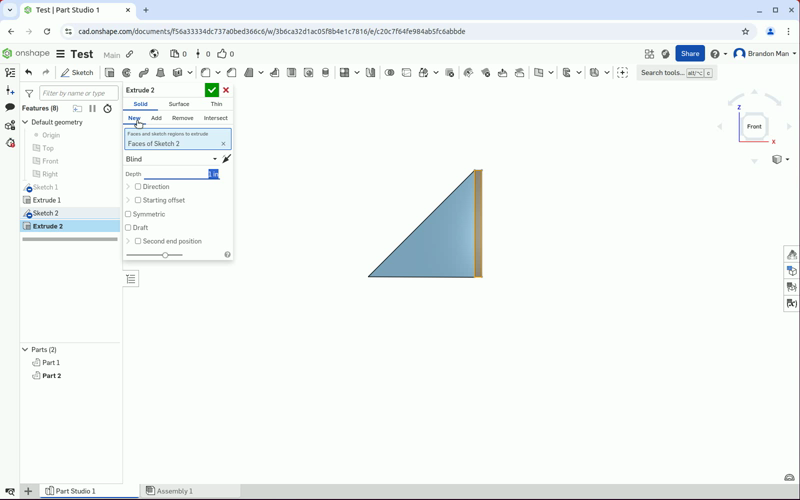
text(1.444)
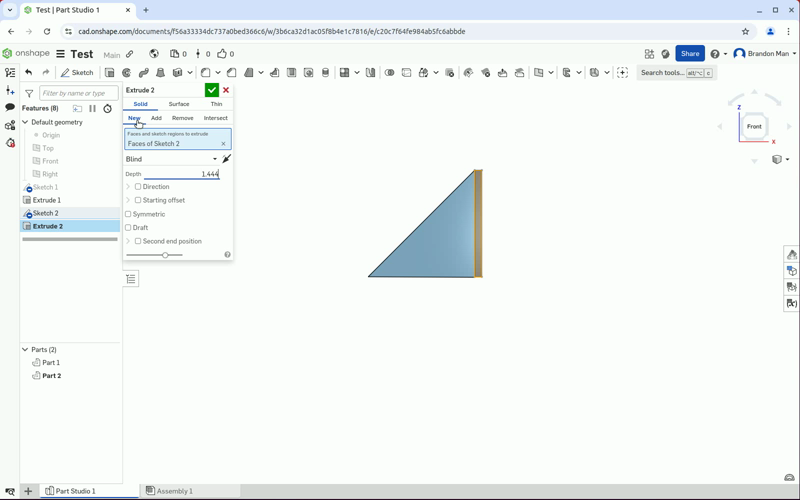
key(enter)
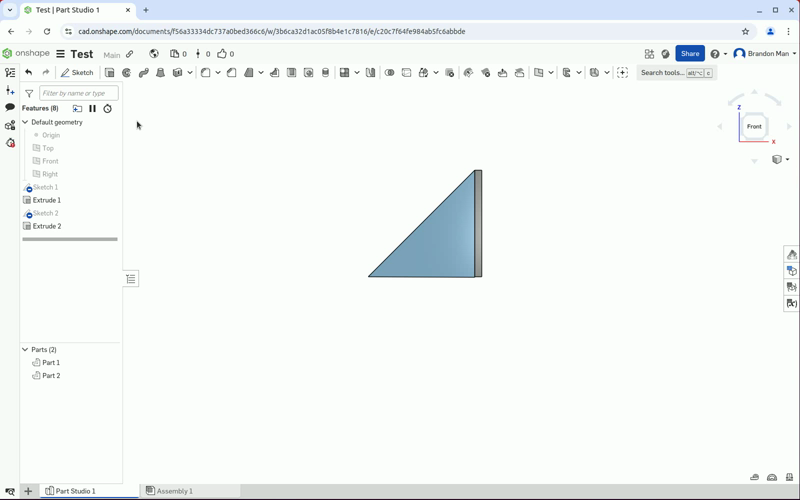
key(shift+h)
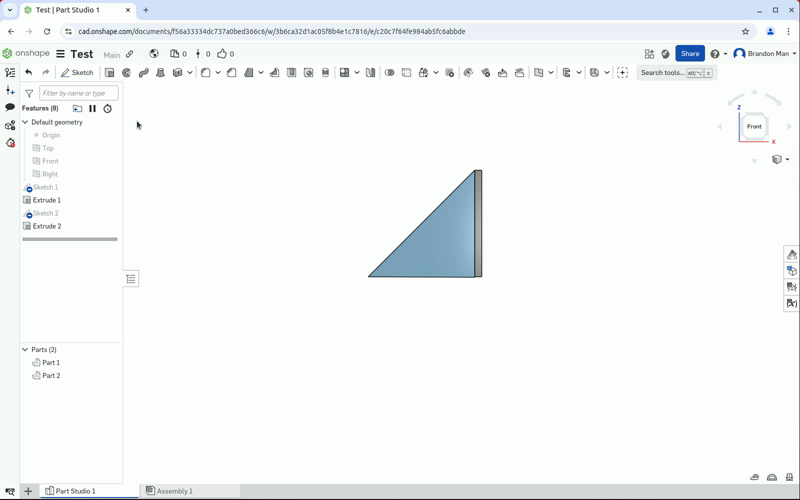
key(shift+h)
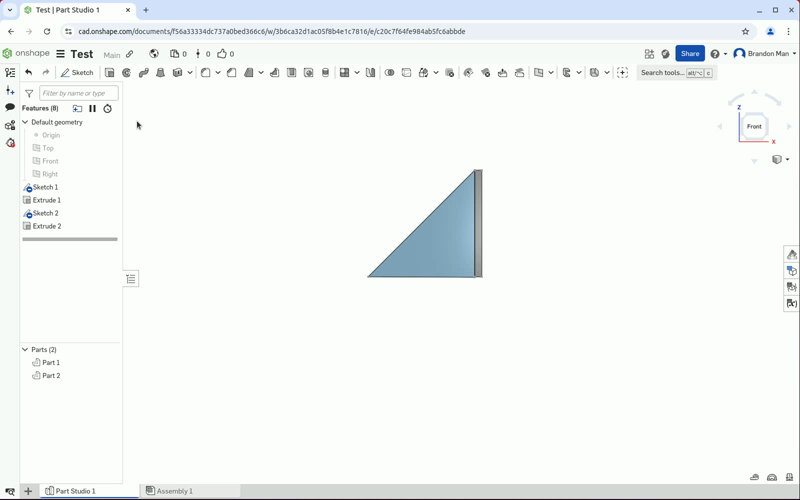
key(shift+7)
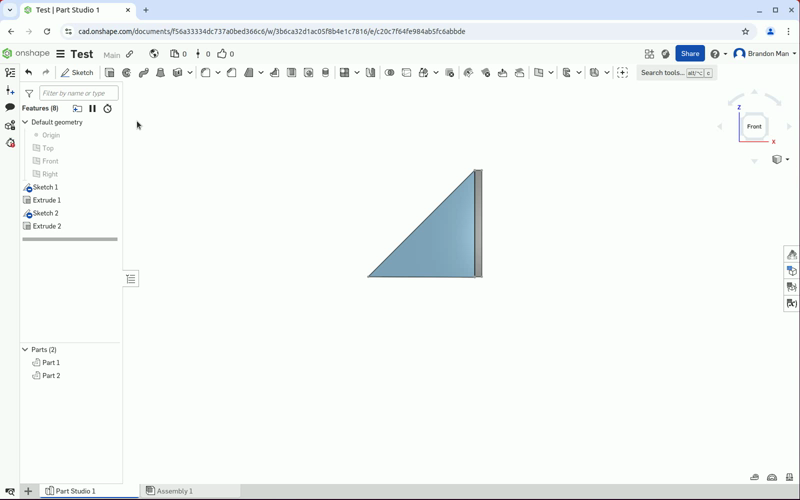
key(left, 2)
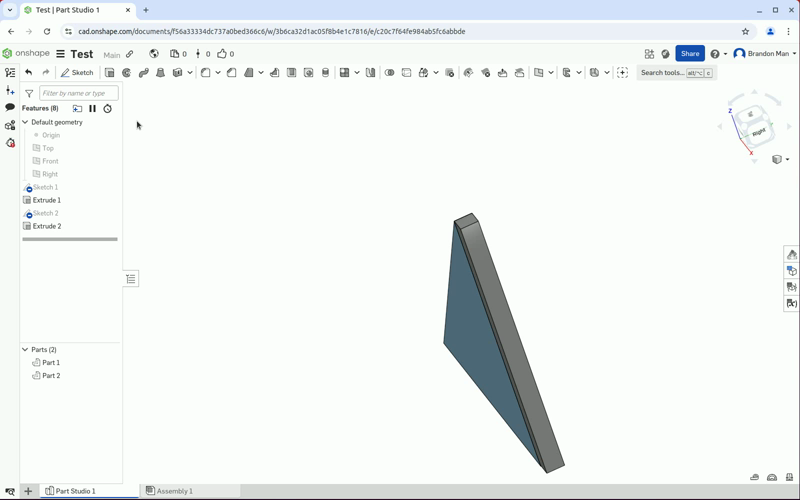
key(down, 2)
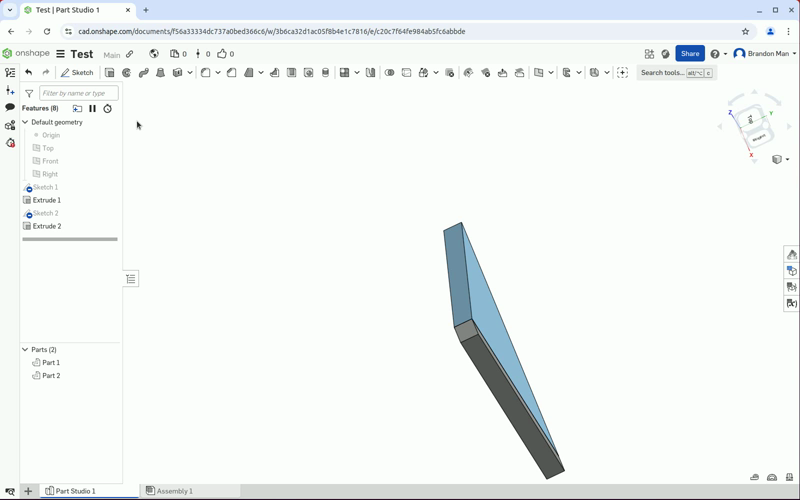
key(up, 2)
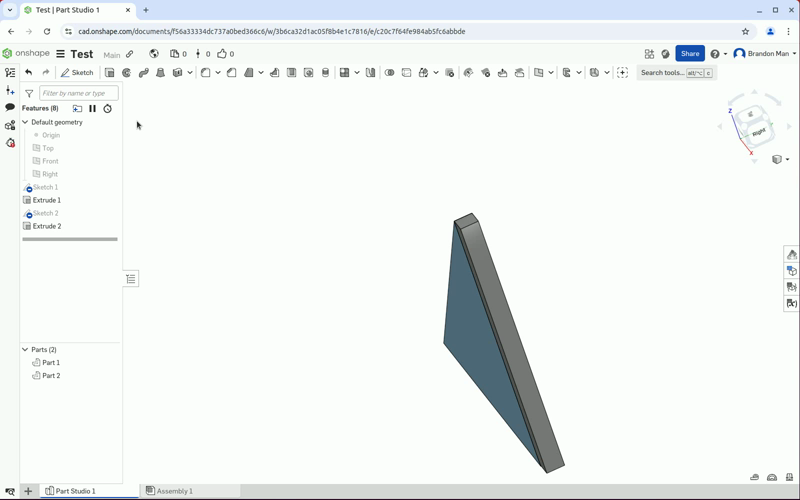
key(right, 2)
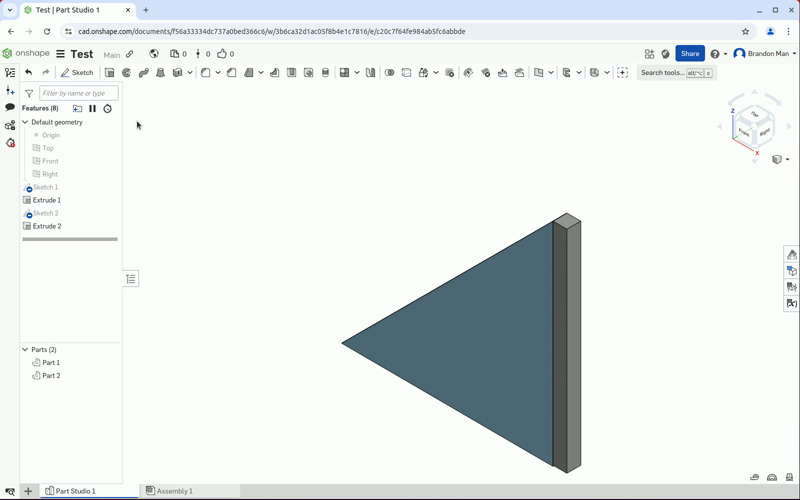
mouse_move(73, 189)
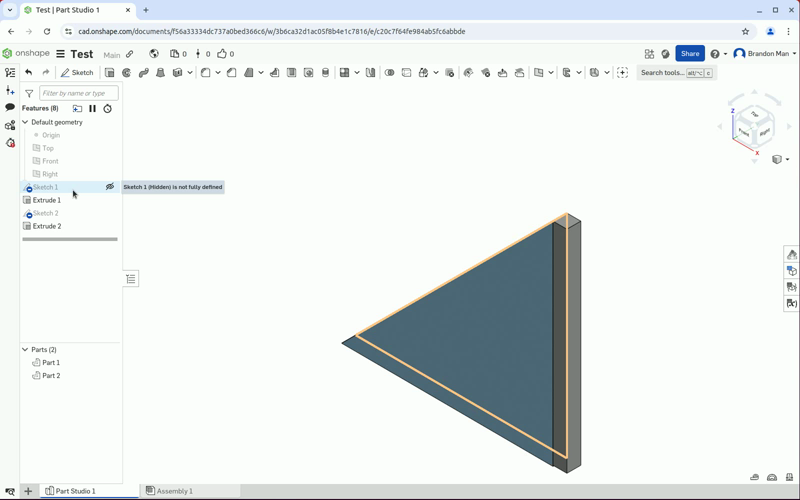
click(73, 189)